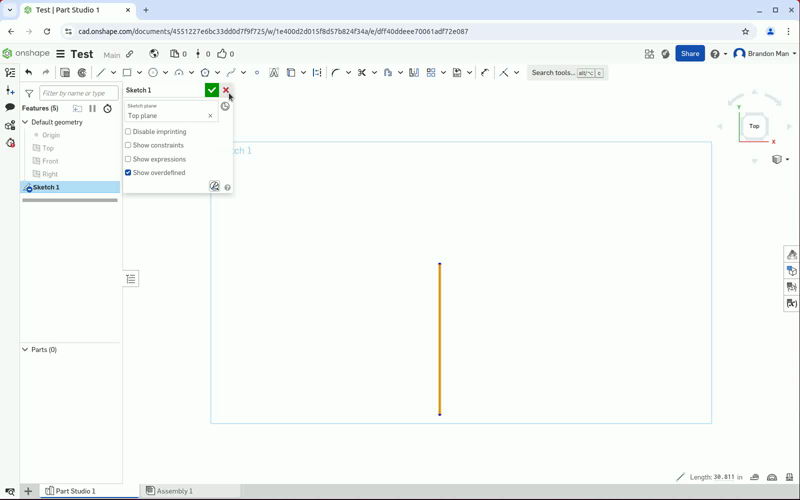
key(shift+h)
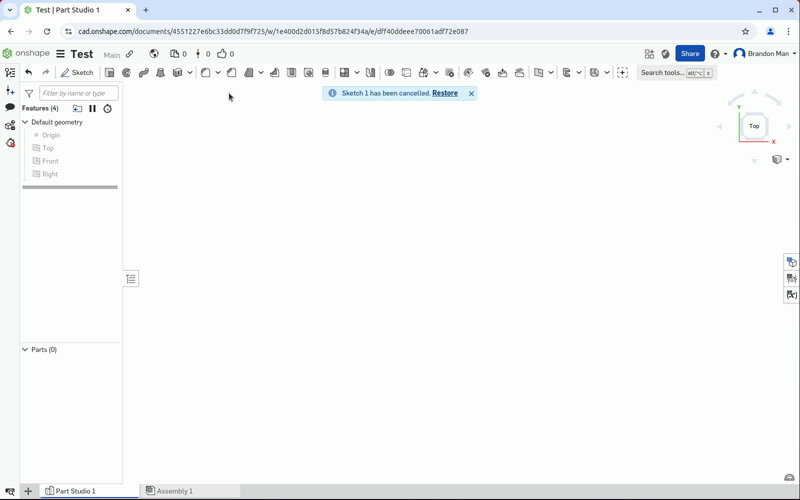
mouse_move(73, 352)
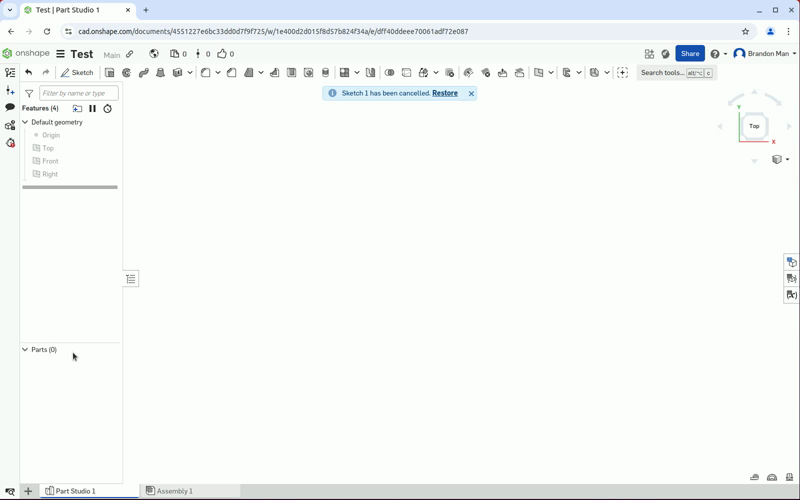
key(y)
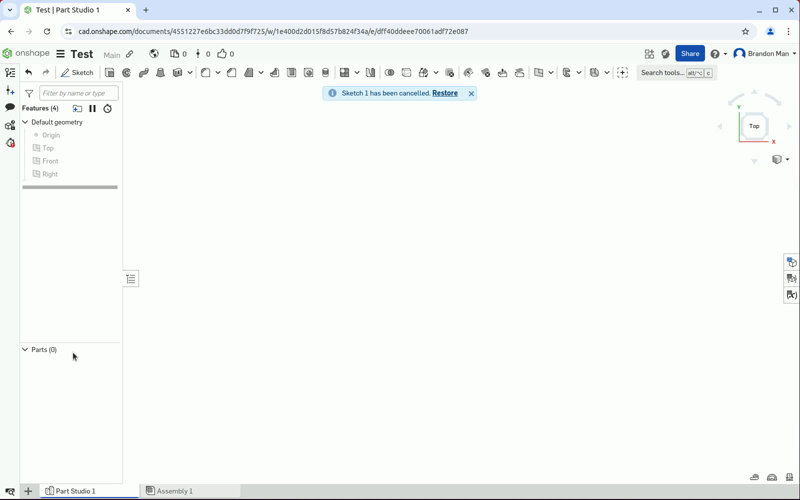
key(shift+p)
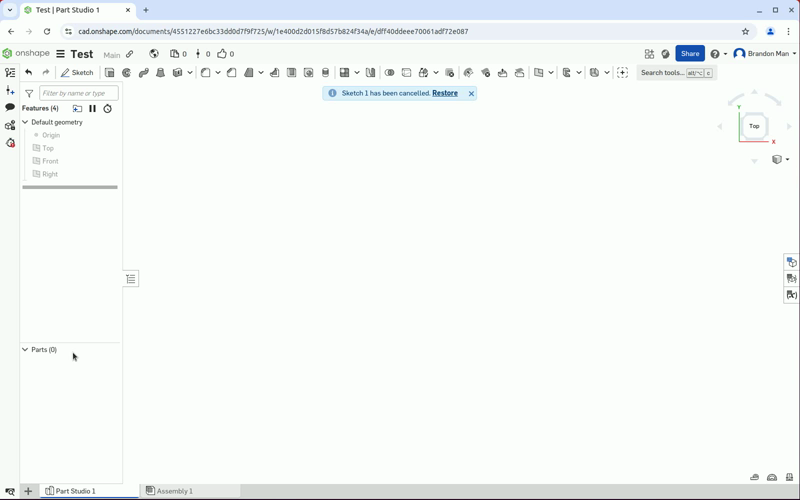
key(space)
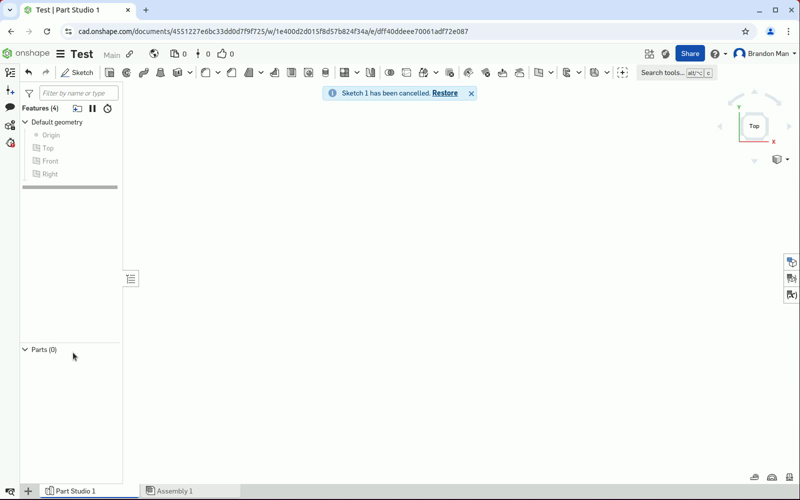
key_down(shift)
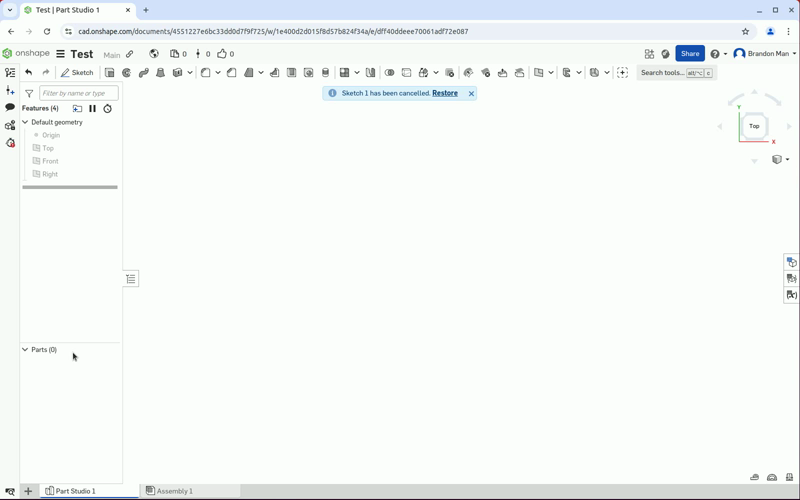
key(up)
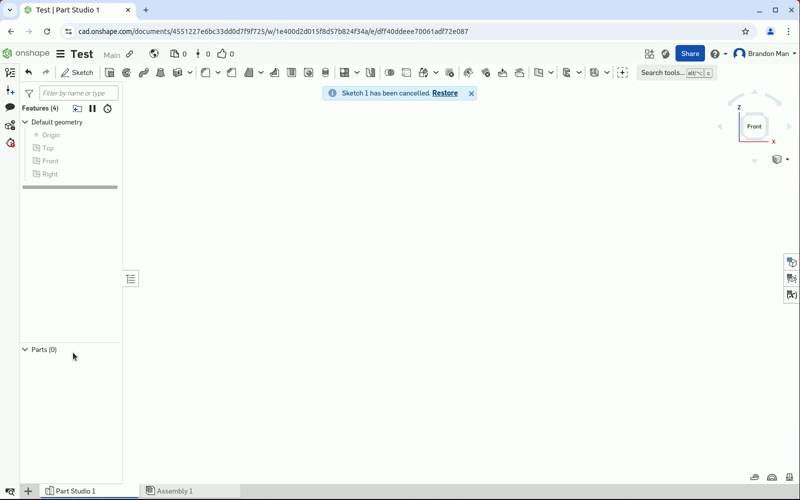
key_up(shift)
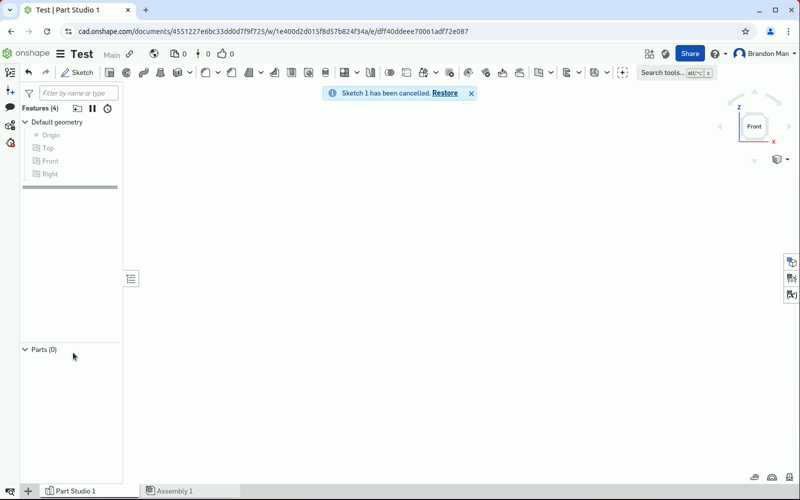
mouse_move(73, 352)
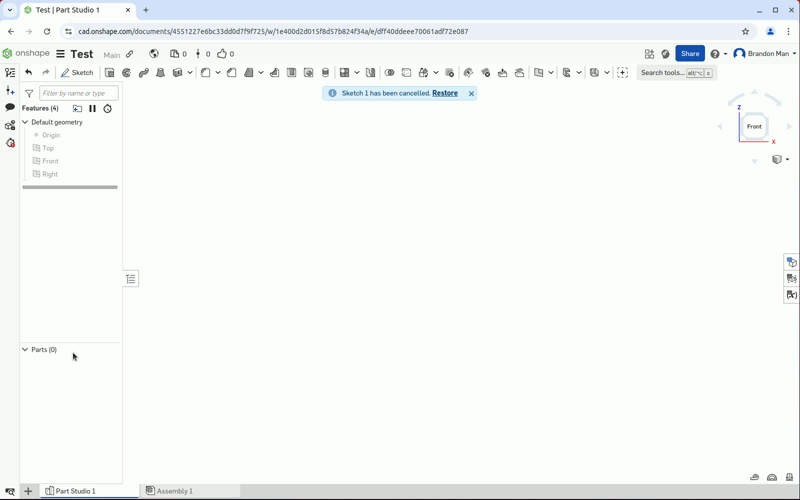
key(shift+y)
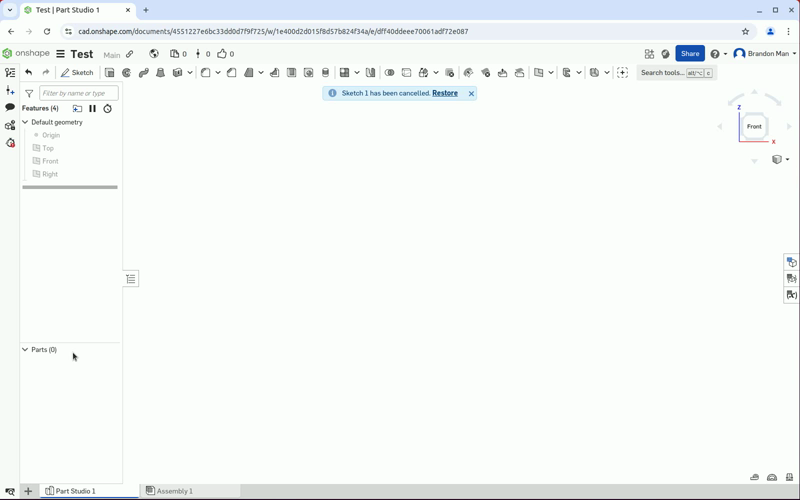
key(shift+s)
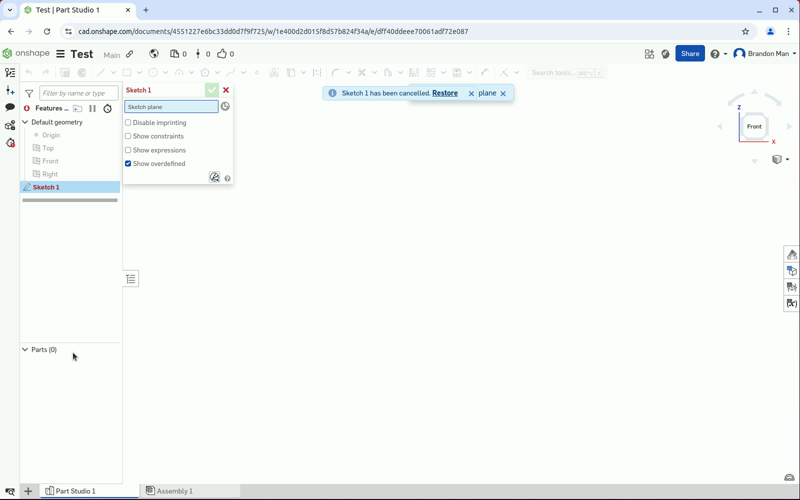
mouse_move(73, 163)
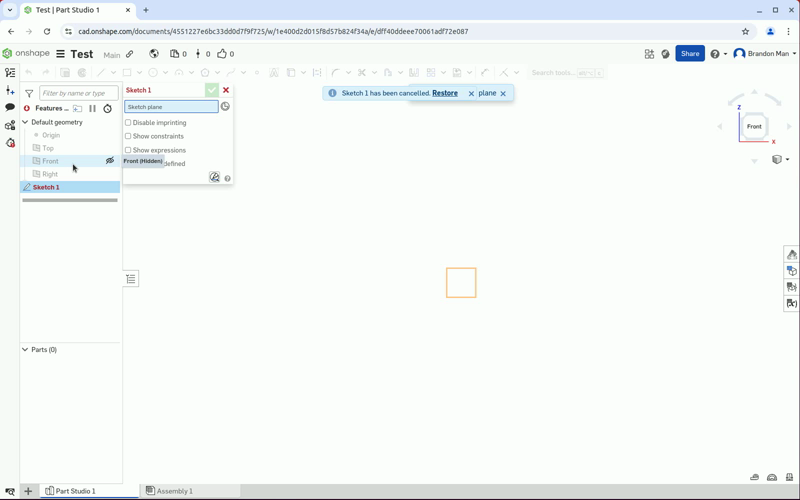
click(73, 163)
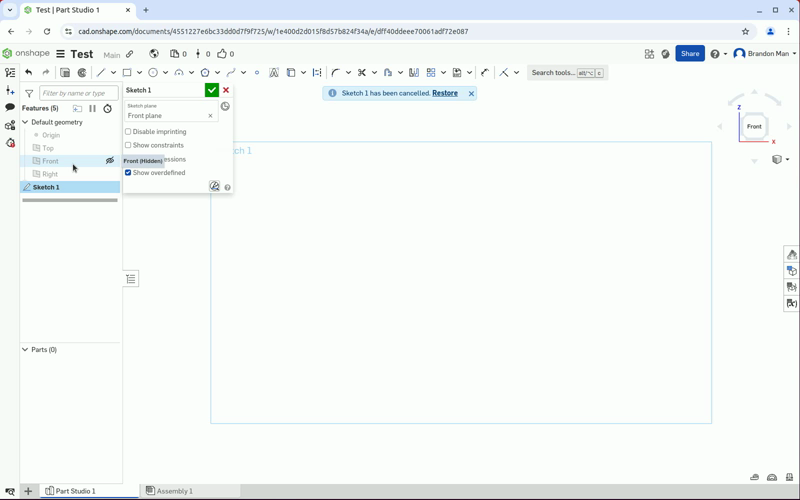
mouse_move(73, 352)
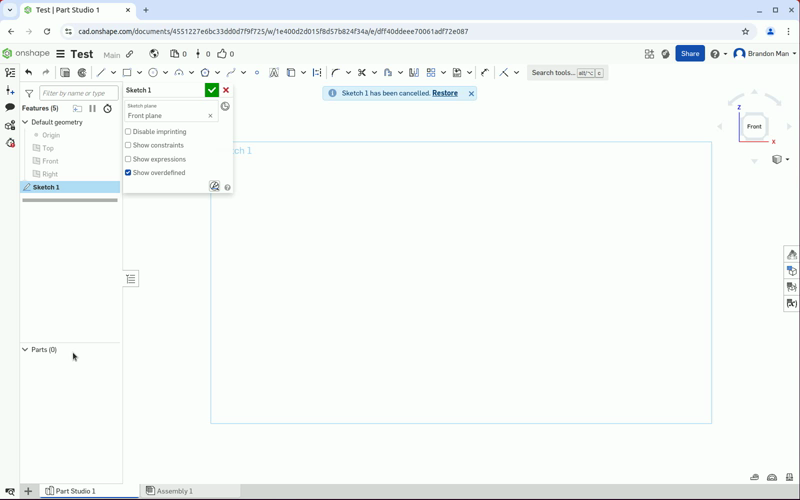
key(y)
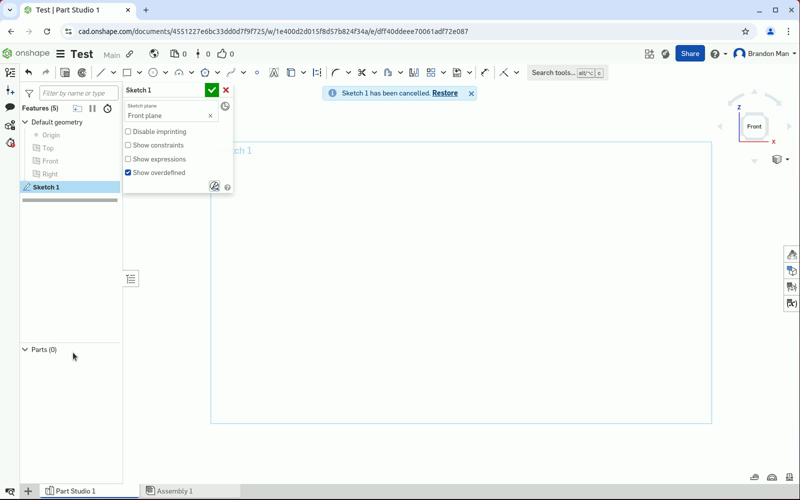
key(c)
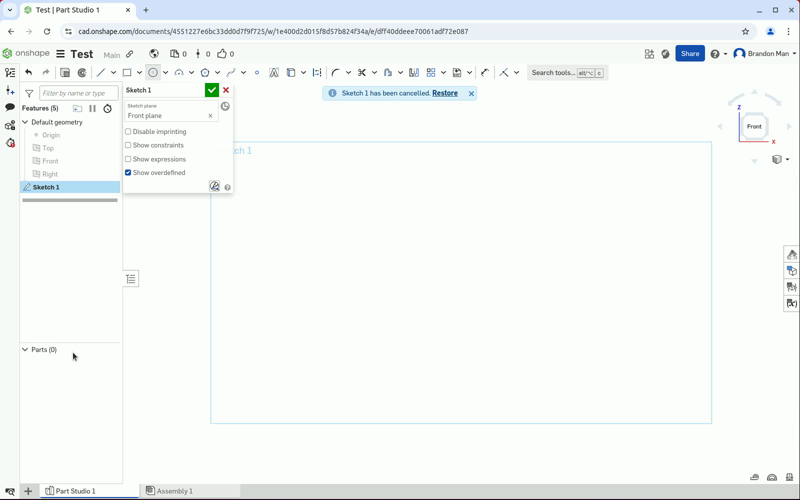
key_down(shift)
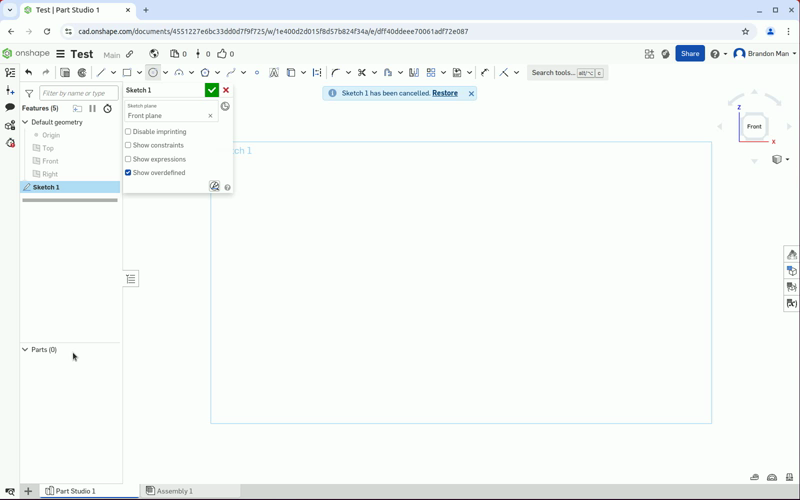
mouse_move(383, 207)
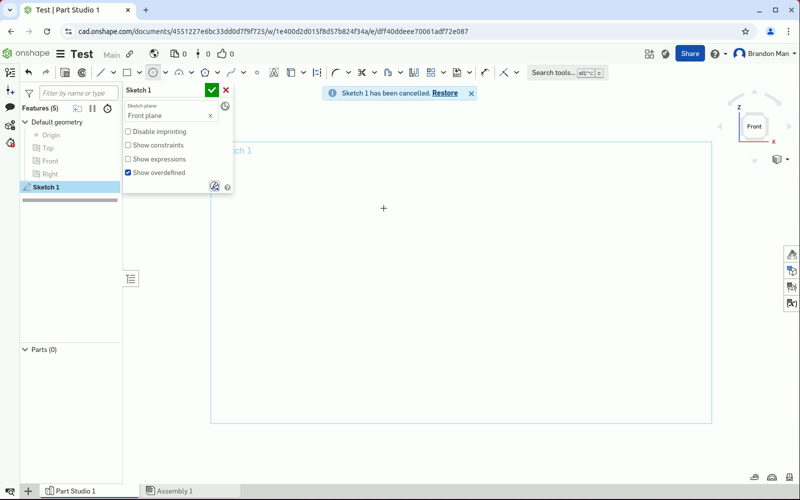
click(383, 207)
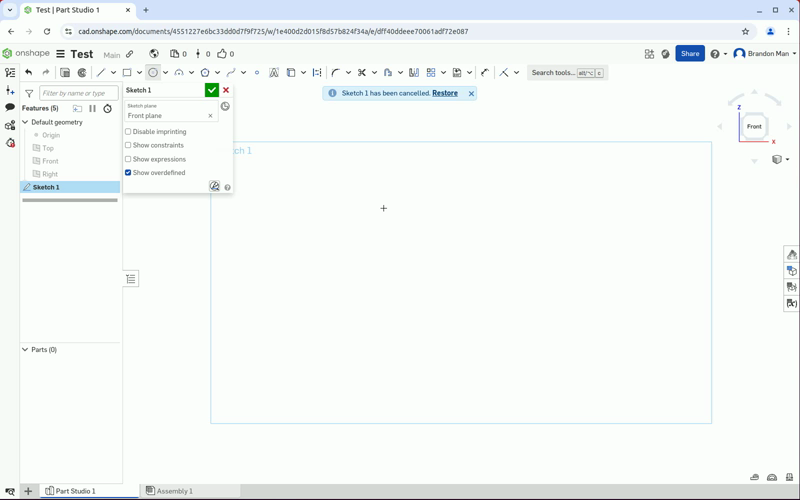
key_up(shift)
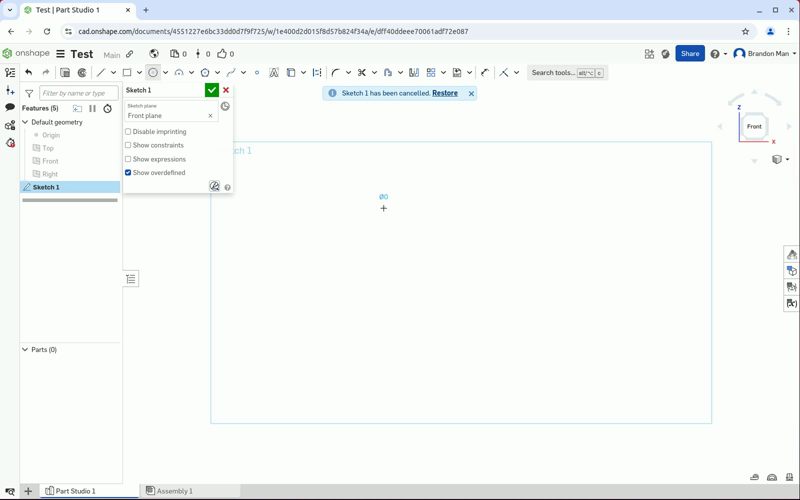
mouse_move(403, 207)
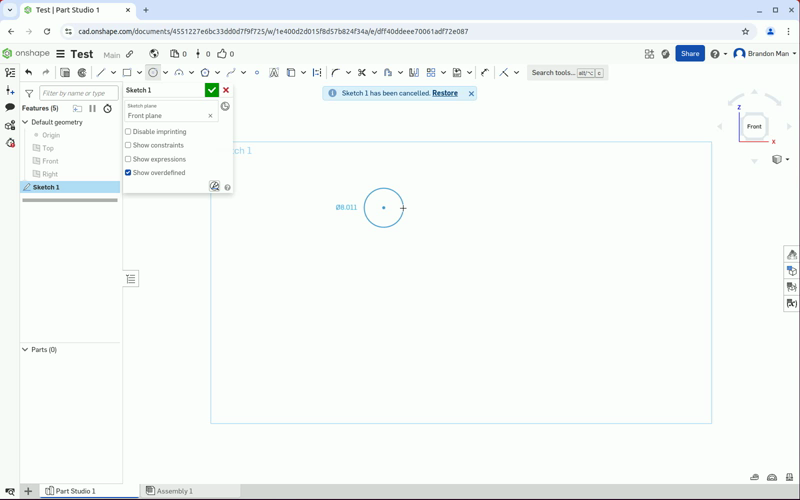
click(403, 207)
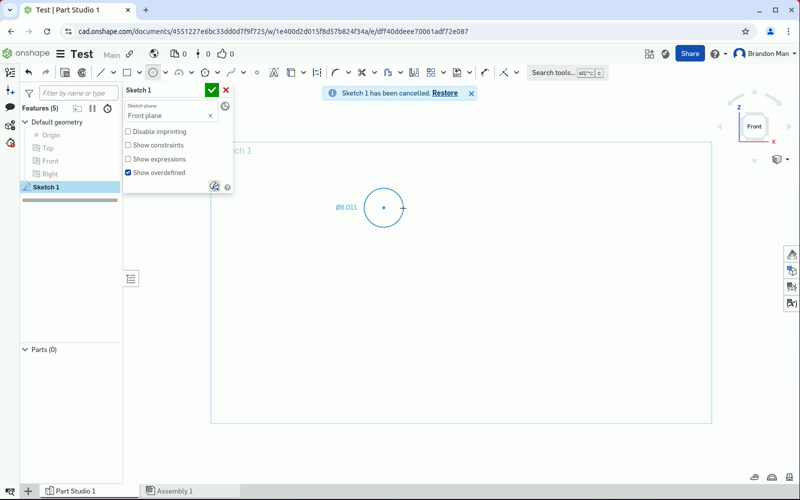
key(esc)
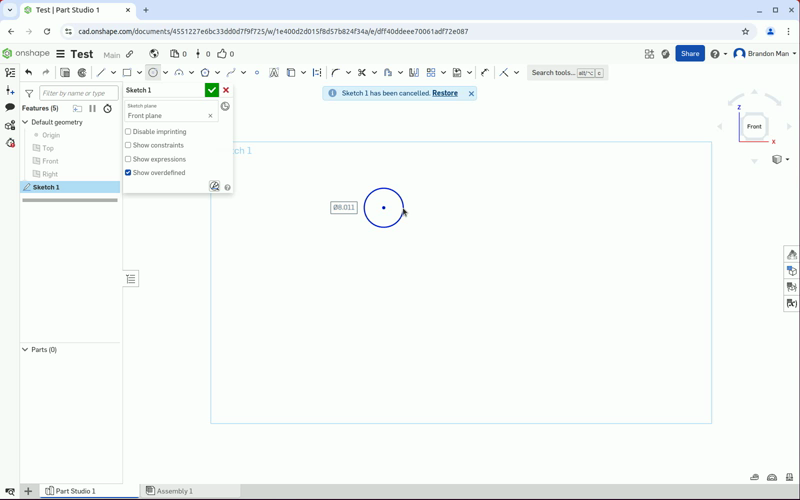
mouse_move(370, 214)
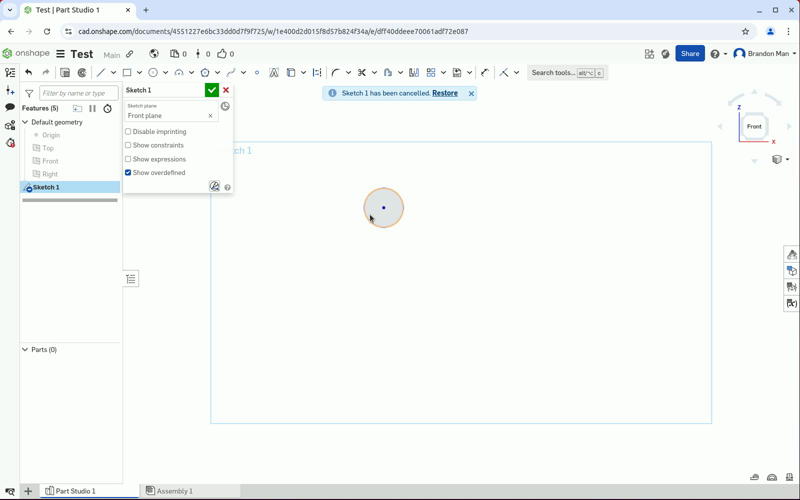
scroll(6)
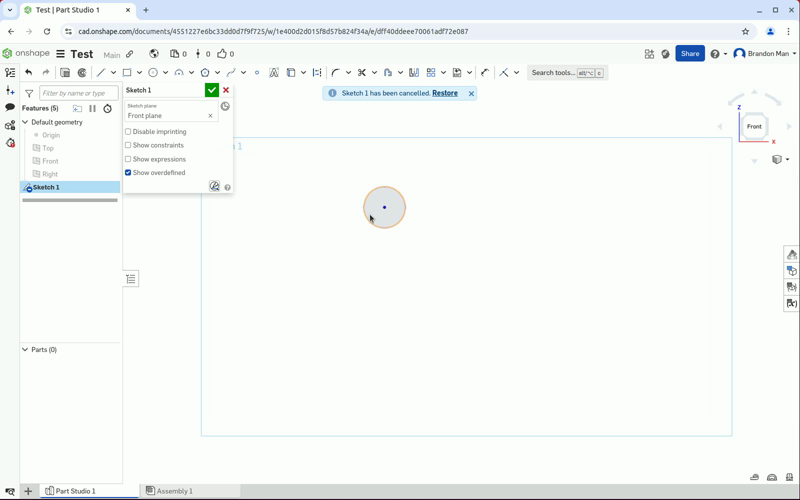
scroll(6)
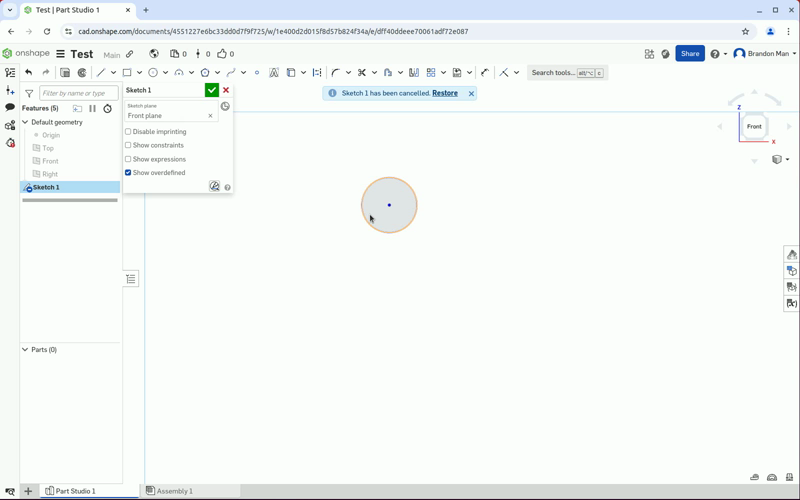
scroll(6)
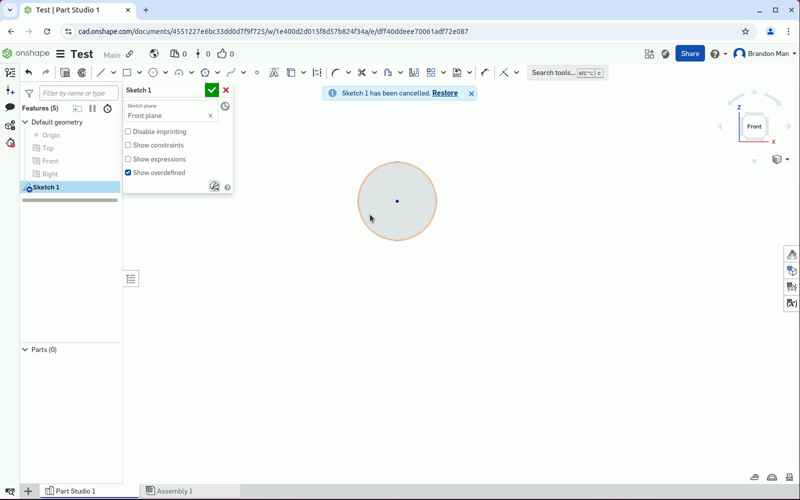
scroll(6)
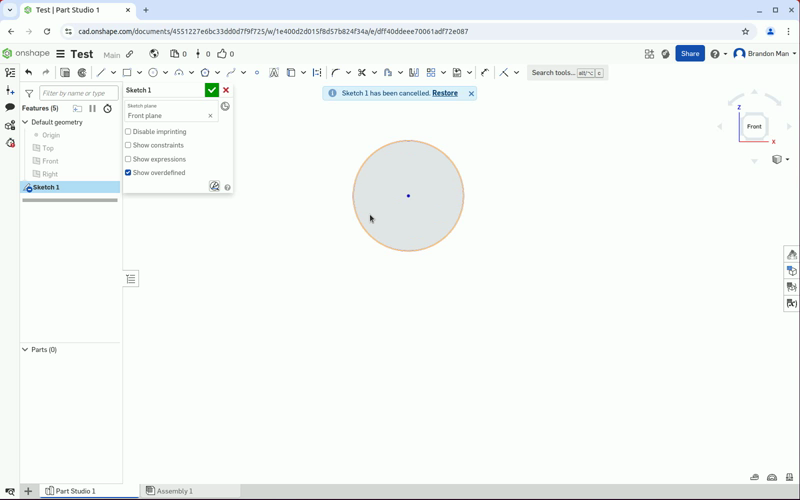
scroll(6)
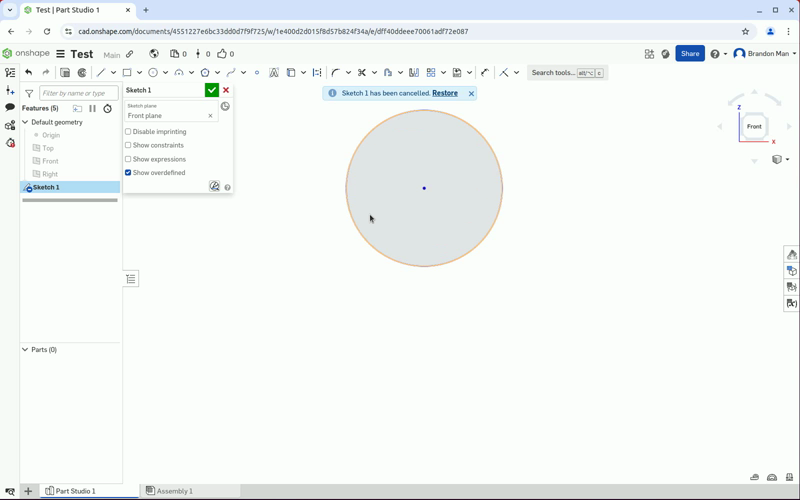
scroll(6)
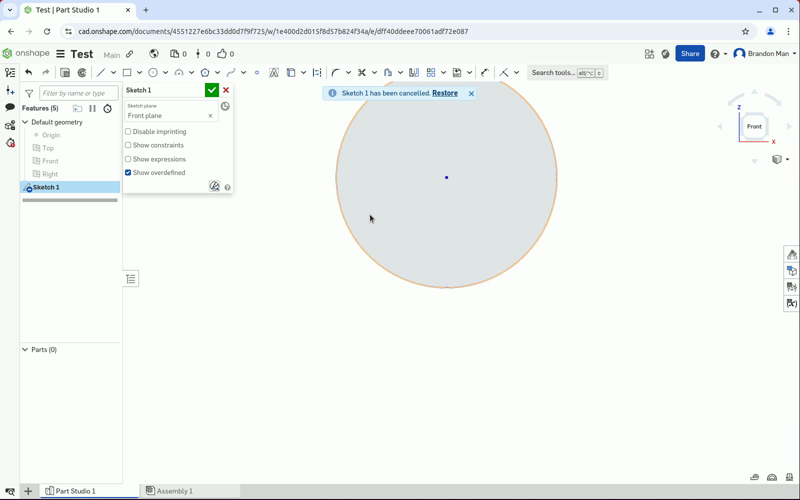
scroll(6)
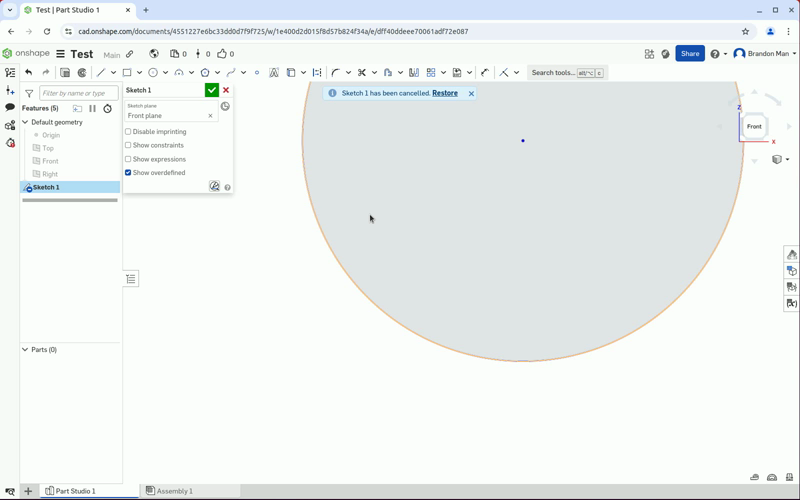
click(370, 214)
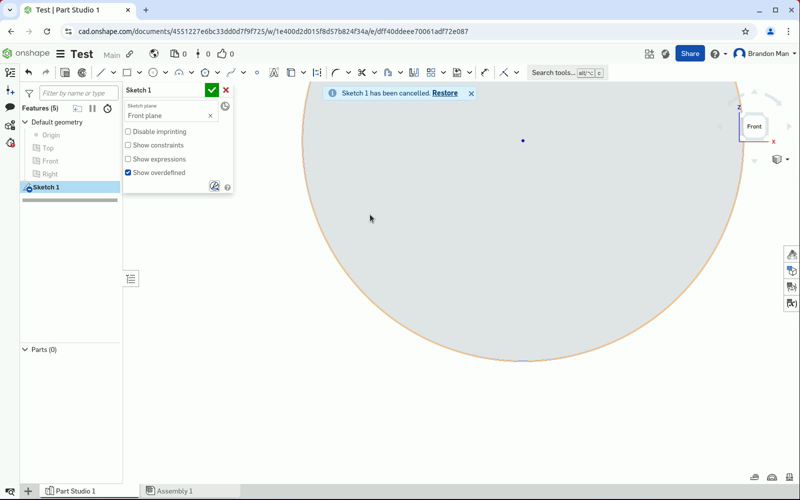
scroll(-6)
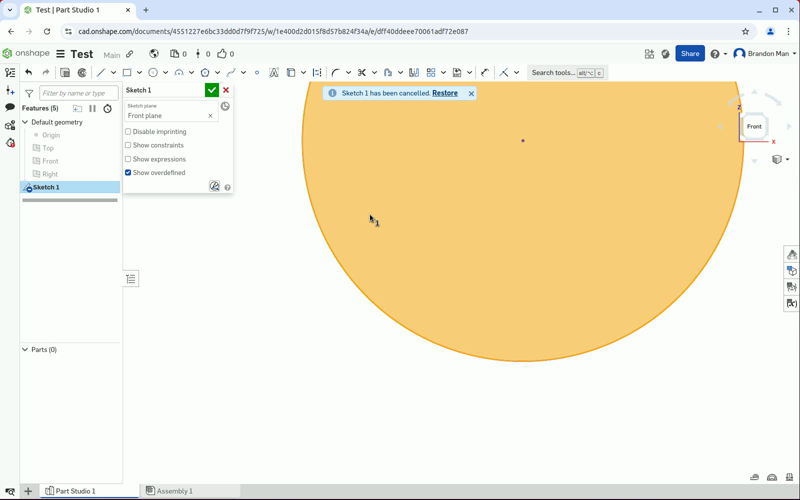
scroll(-6)
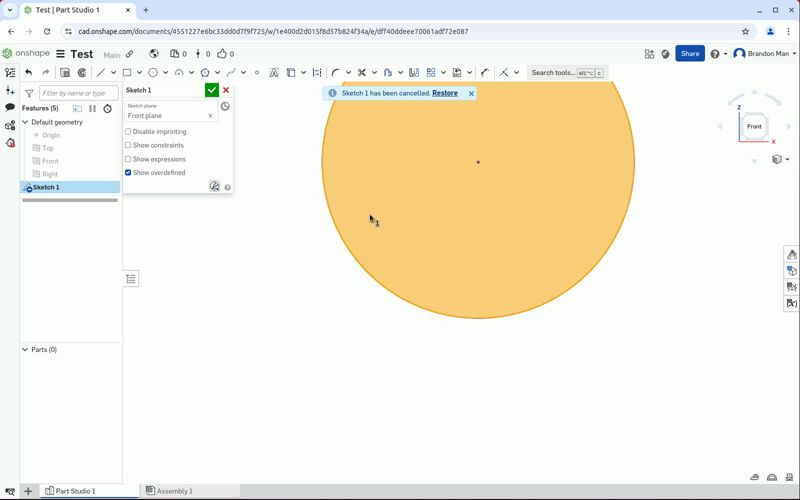
scroll(-6)
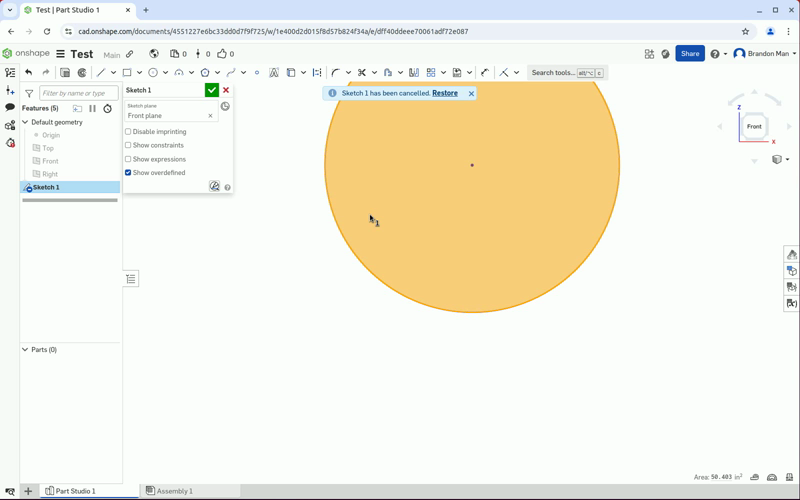
scroll(-6)
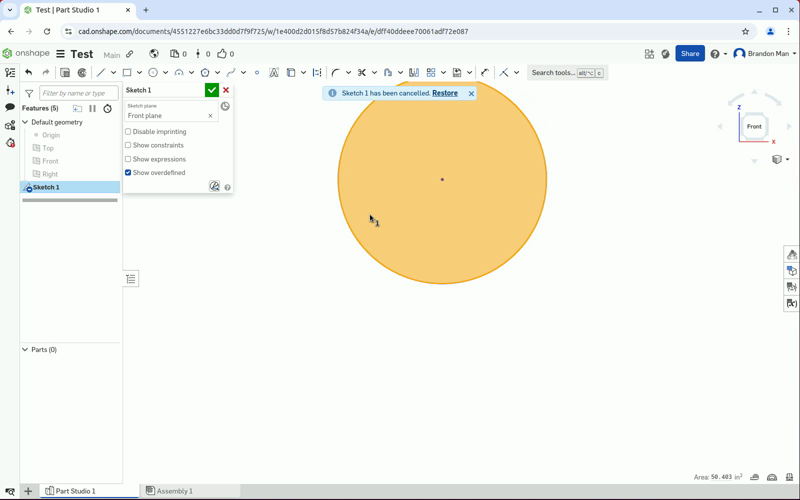
scroll(-6)
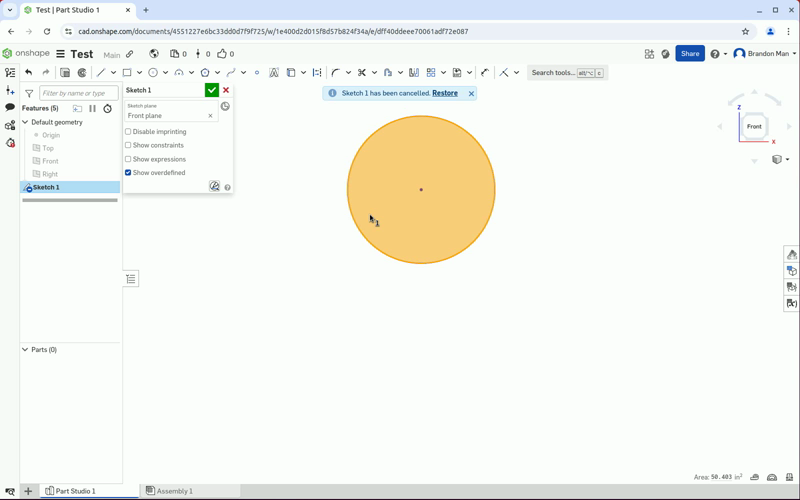
scroll(-6)
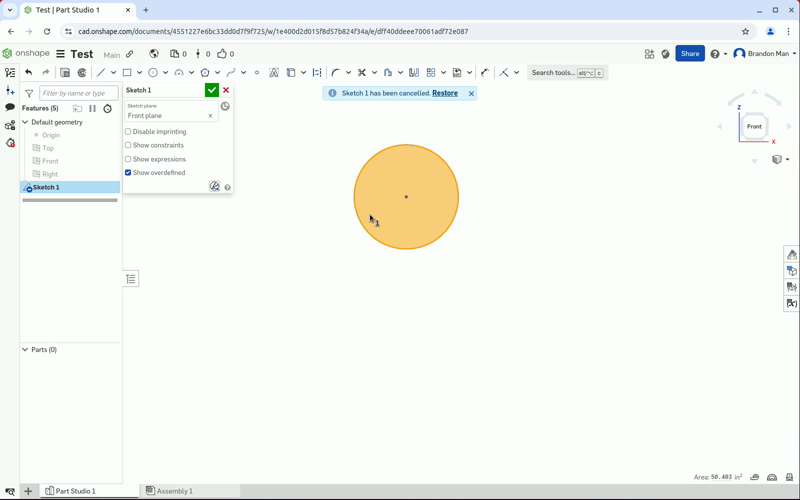
scroll(-6)
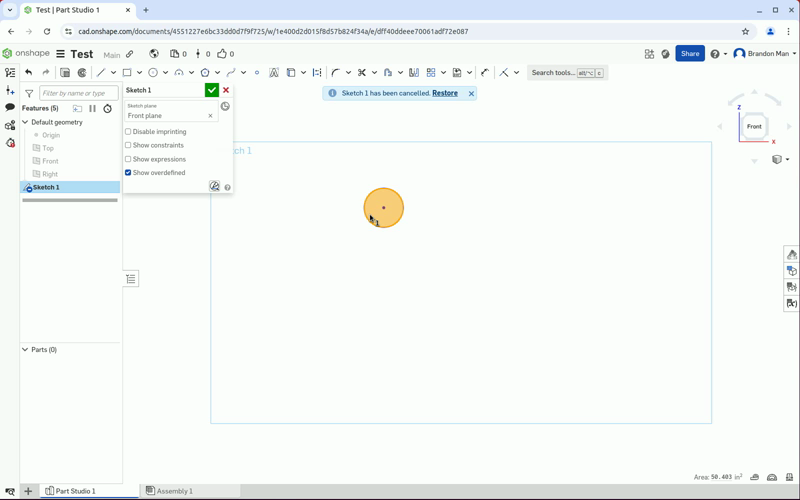
mouse_move(73, 352)
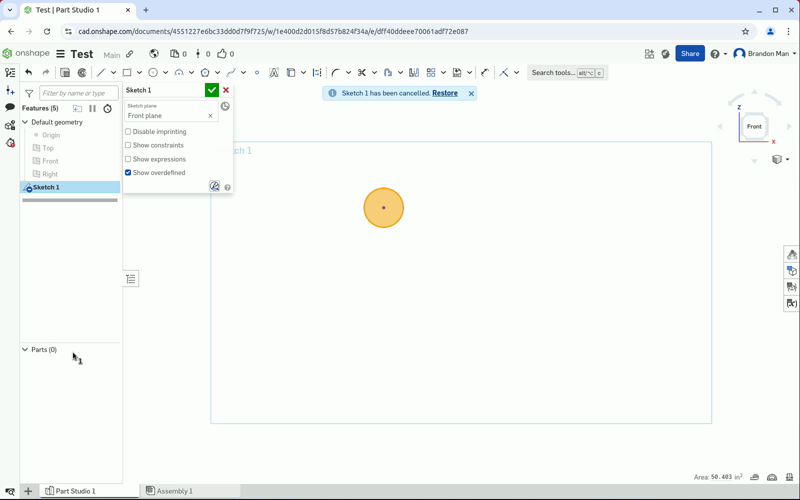
key(shift+y)
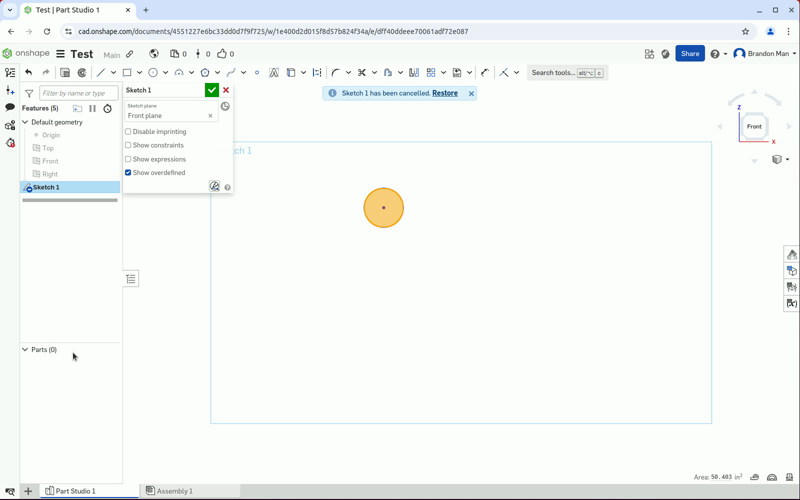
key(shift+e)
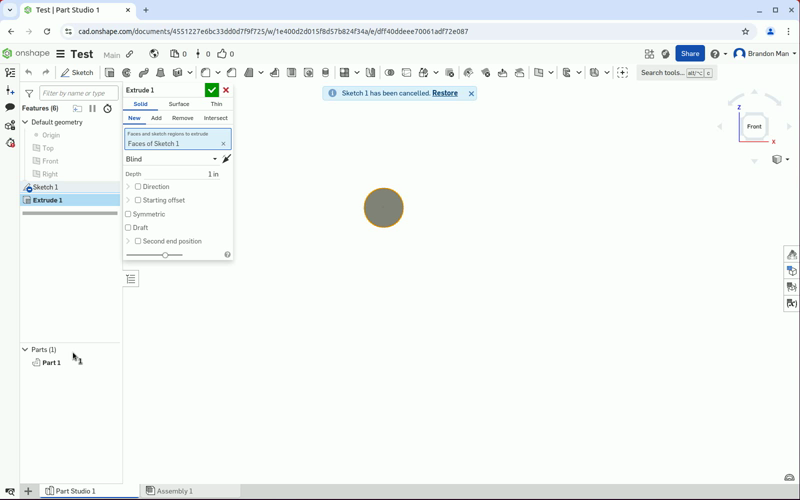
mouse_move(143, 106)
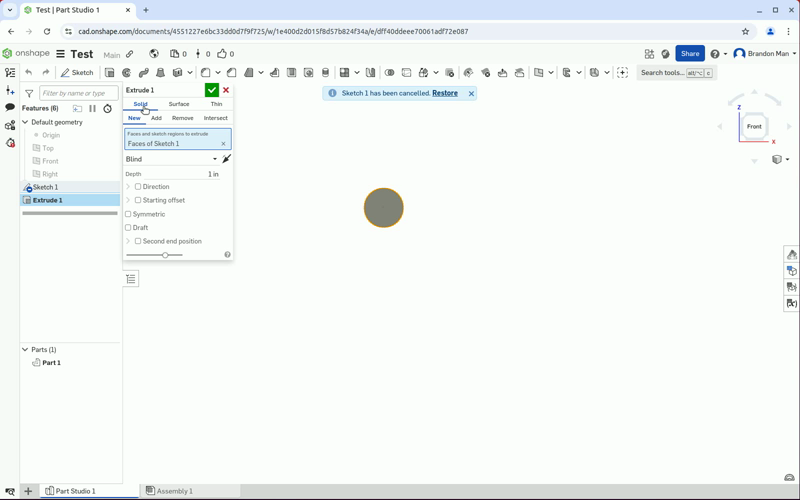
click(143, 106)
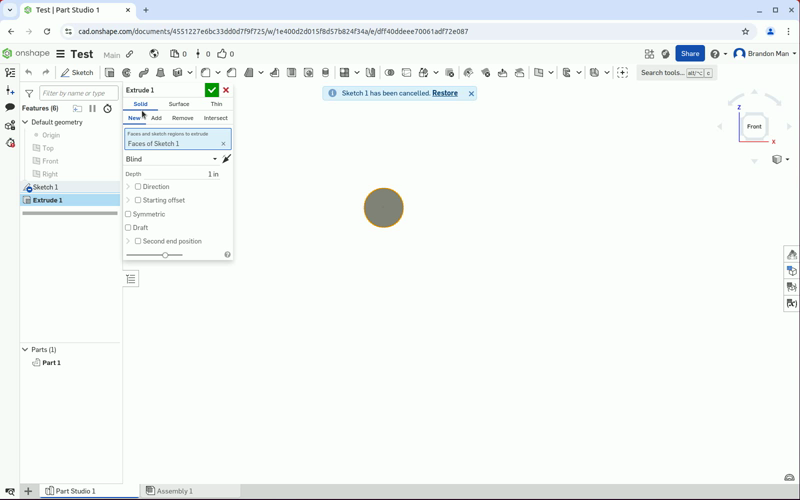
mouse_move(137, 120)
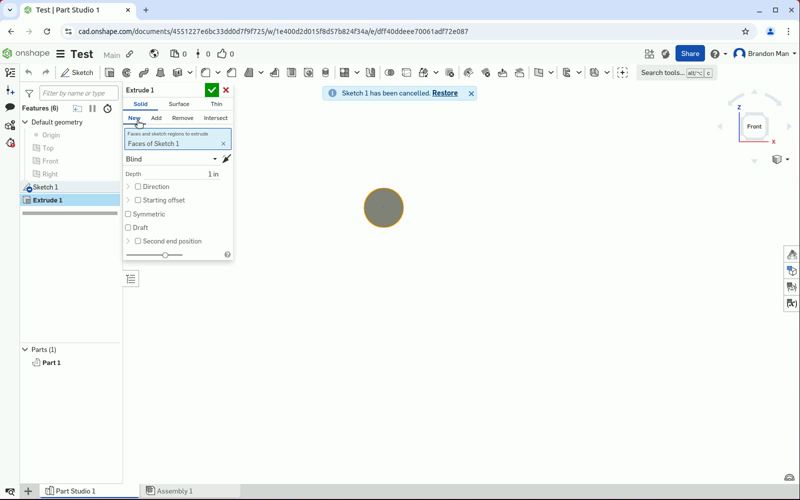
click(137, 120)
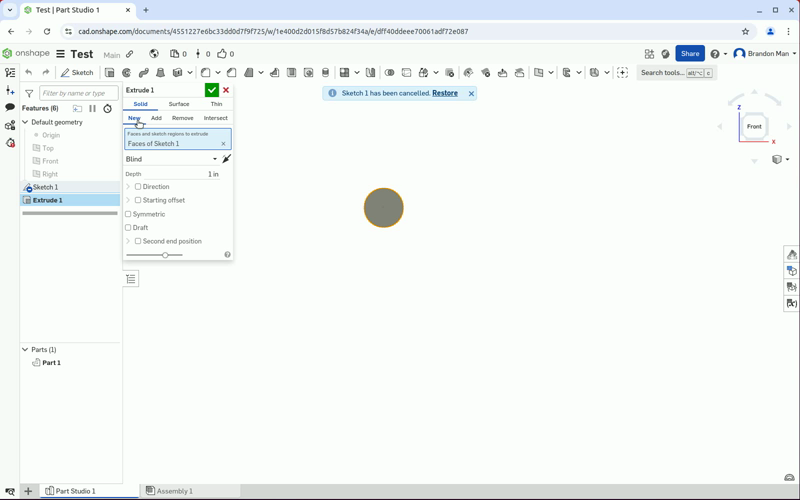
key(tab, 4)
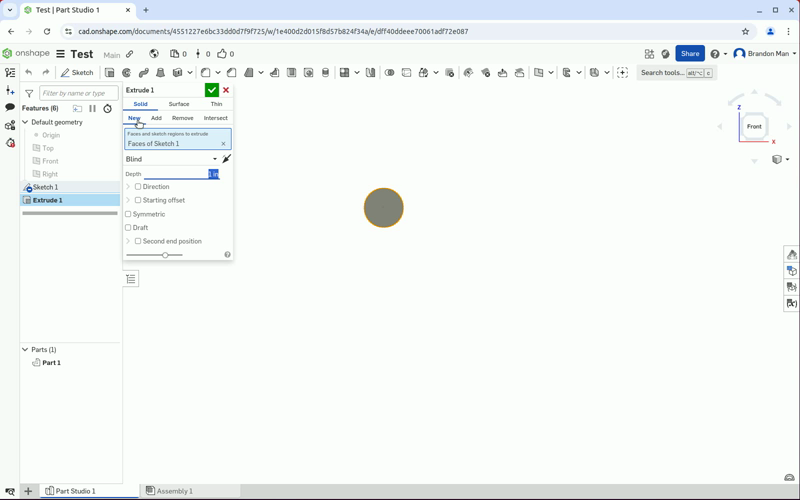
text(23.108)
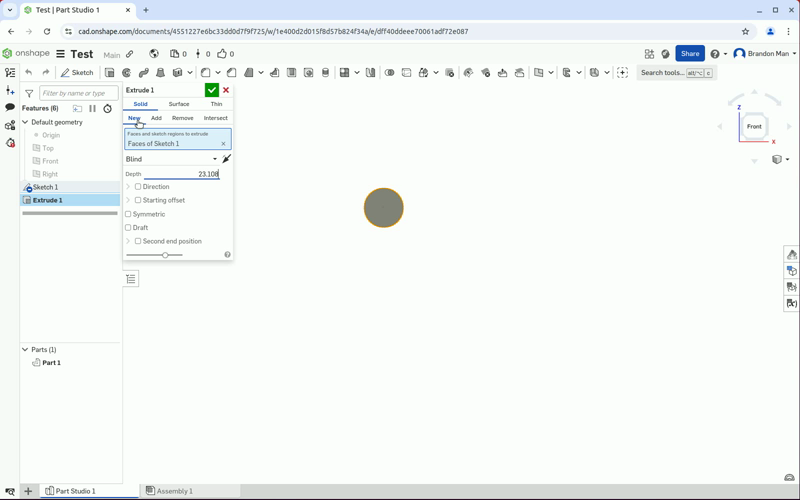
key(enter)
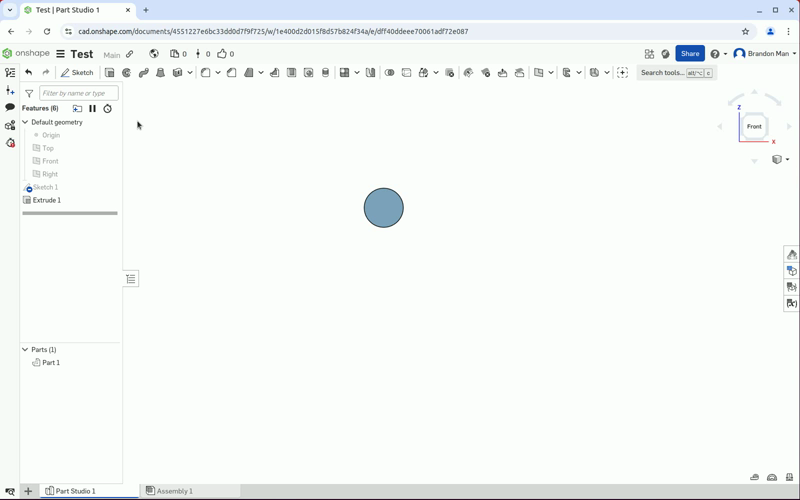
key(shift+h)
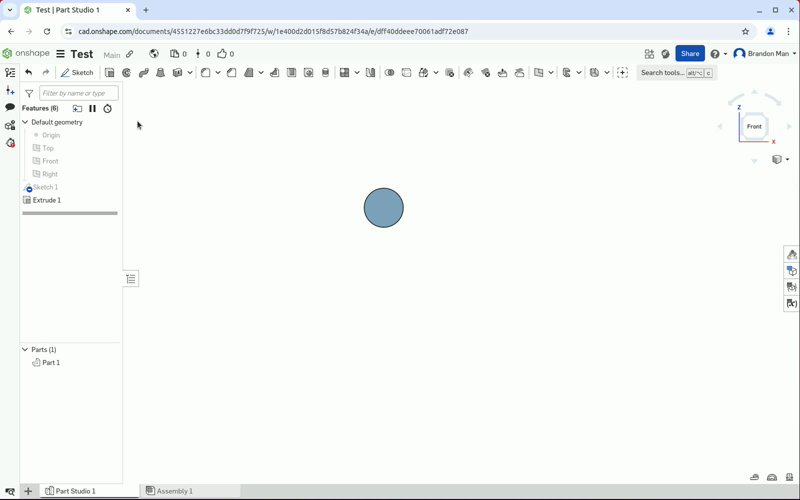
key(shift+h)
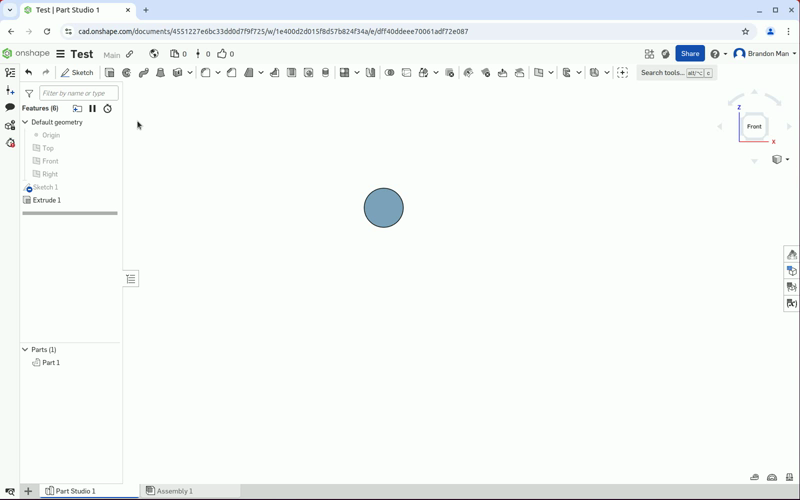
mouse_move(73, 189)
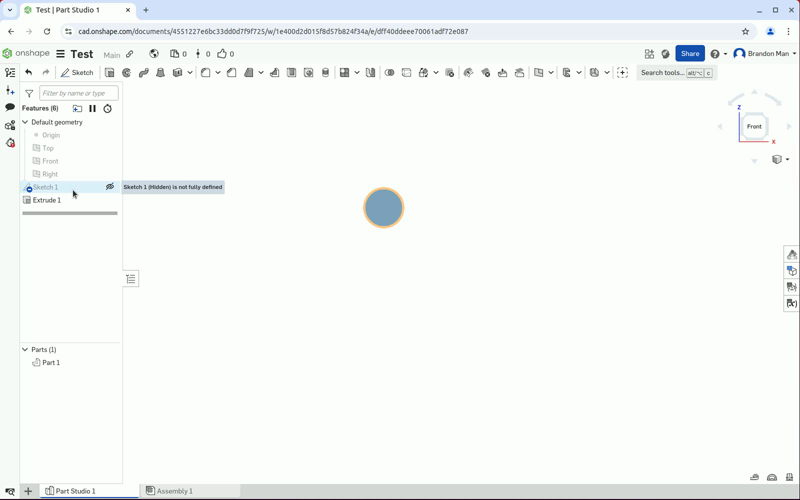
click(73, 189)
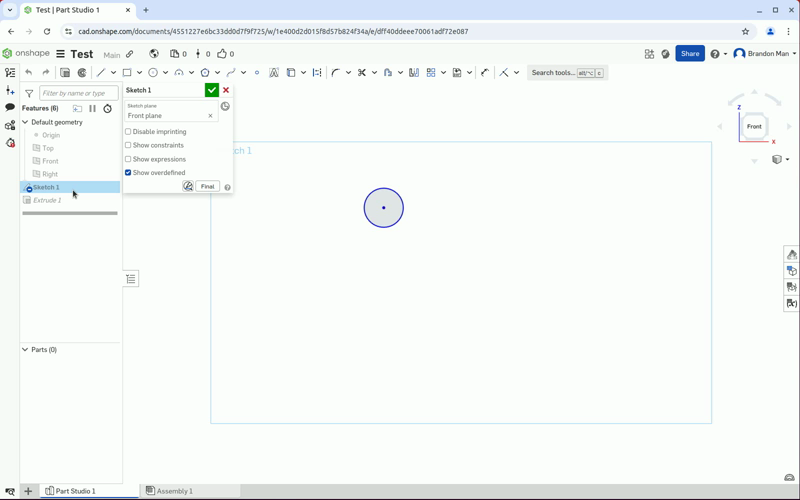
mouse_move(229, 92)
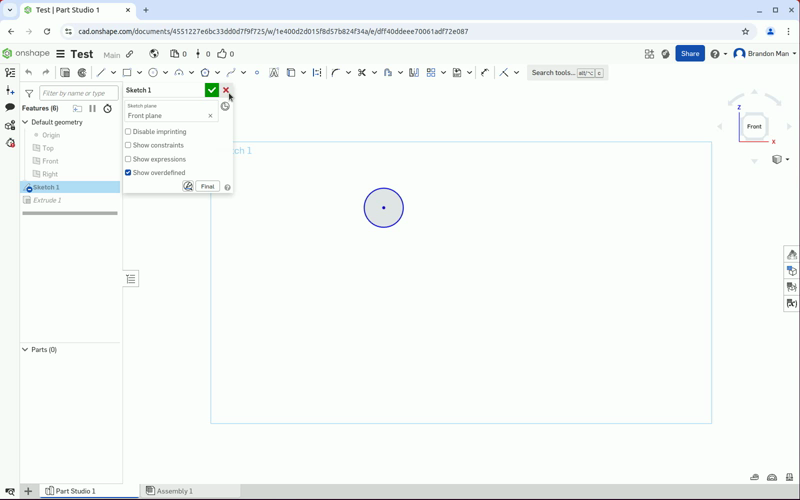
click(229, 92)
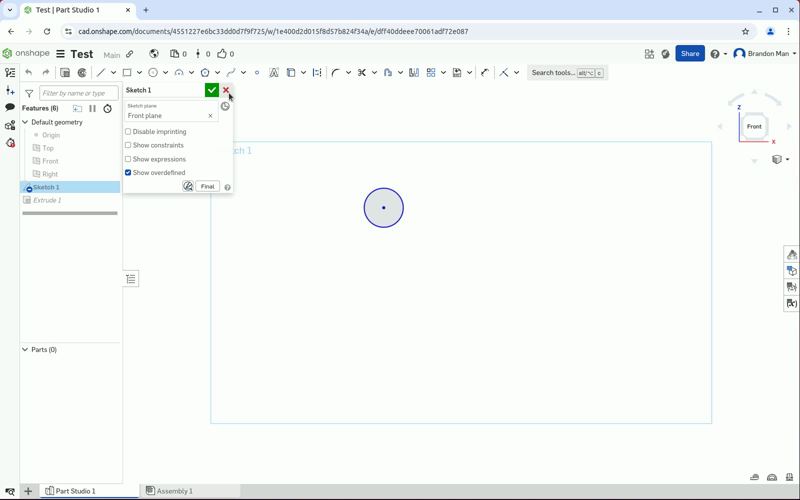
key(shift+s)
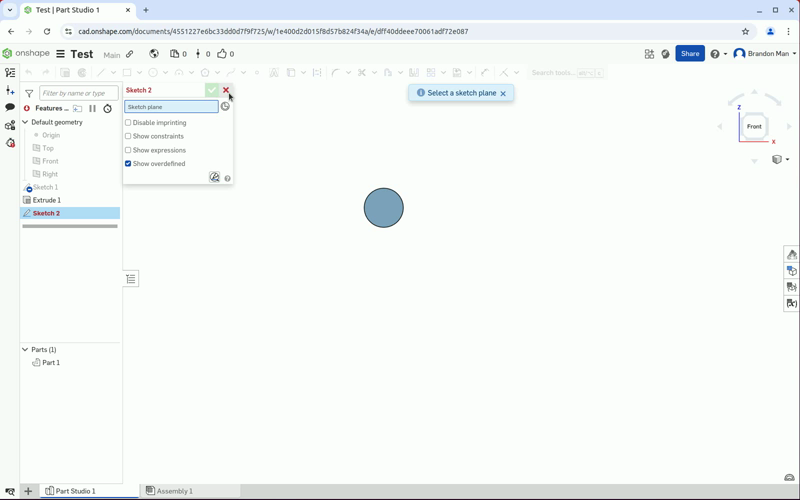
mouse_move(73, 163)
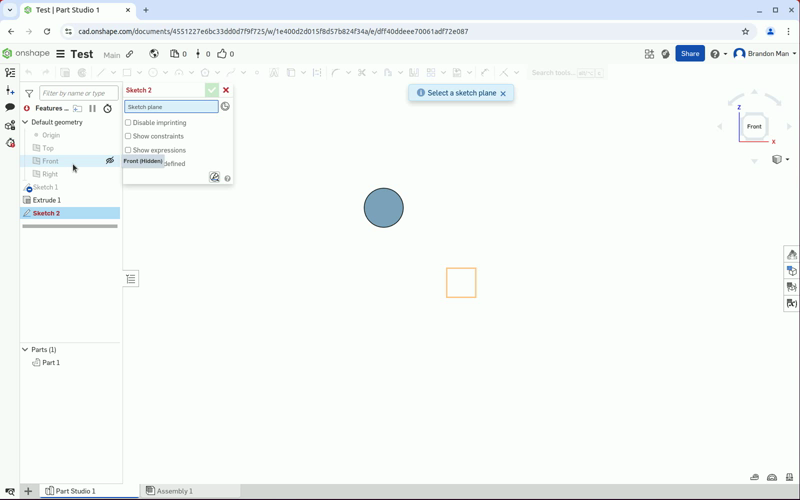
click(73, 163)
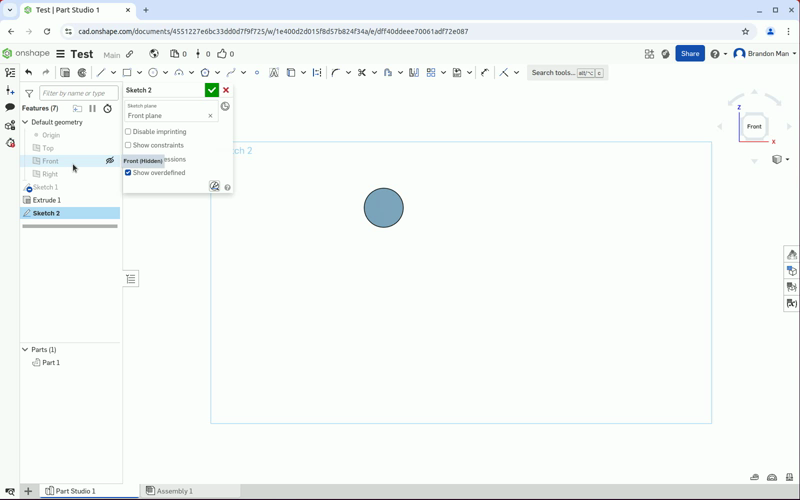
mouse_move(73, 352)
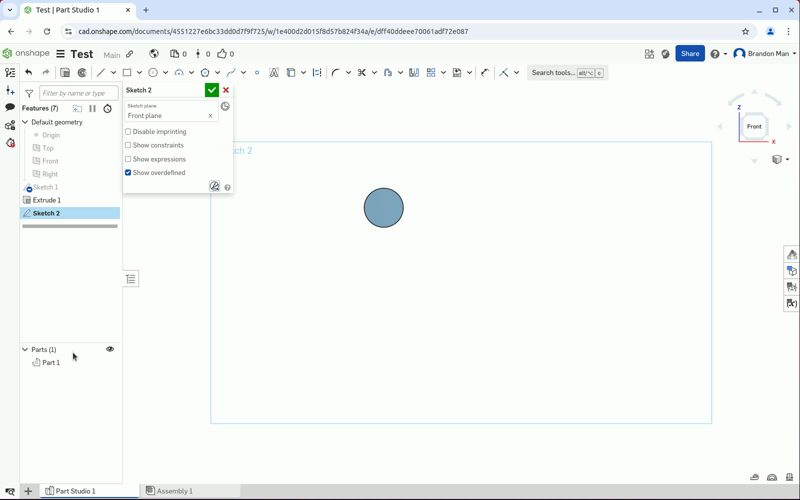
key(y)
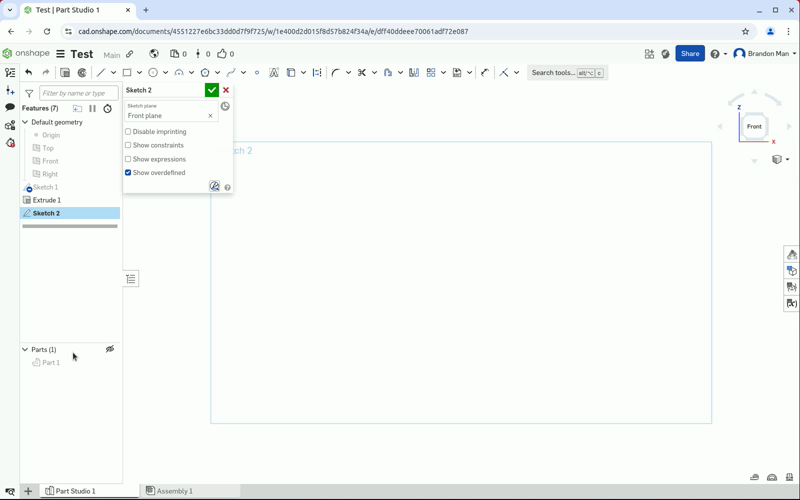
key(l)
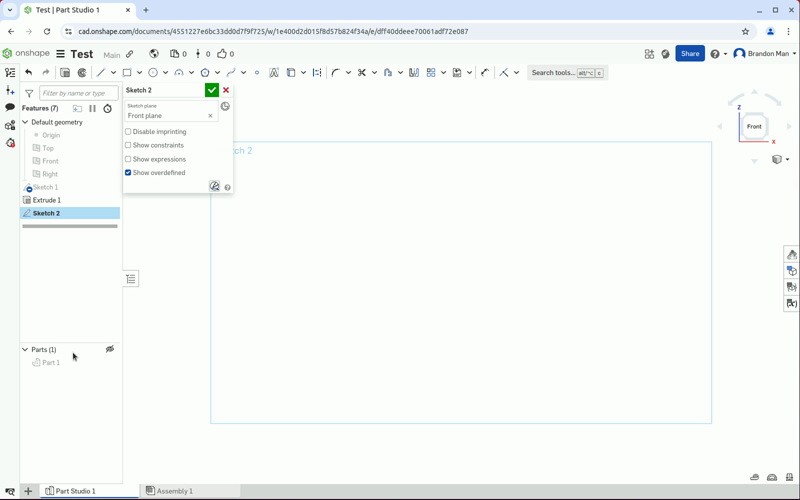
key_down(shift)
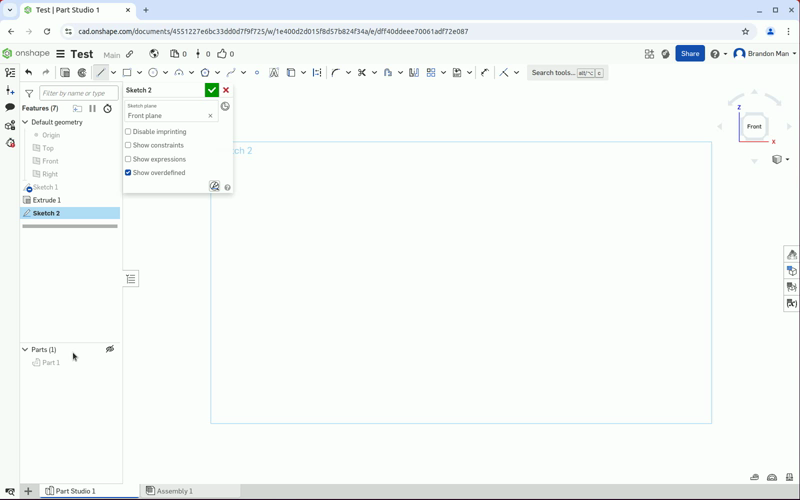
mouse_move(423, 223)
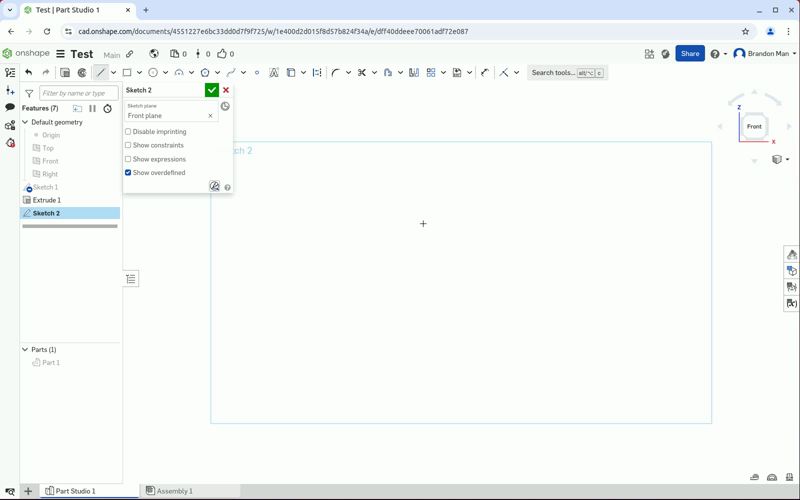
click(423, 223)
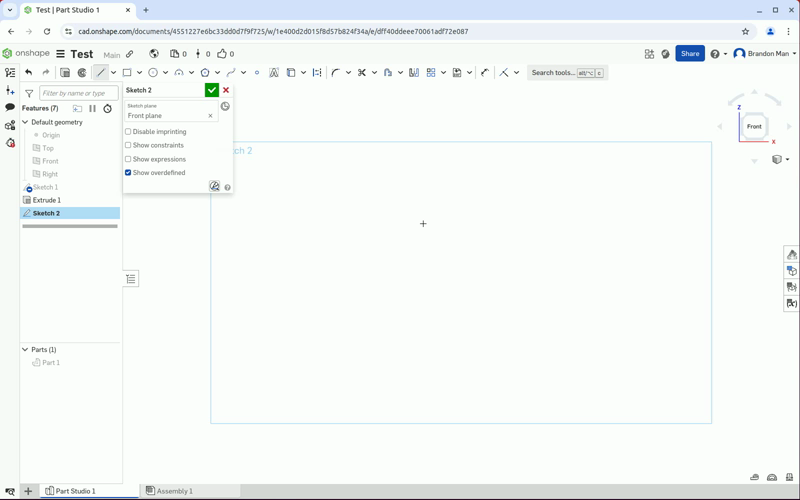
key_up(shift)
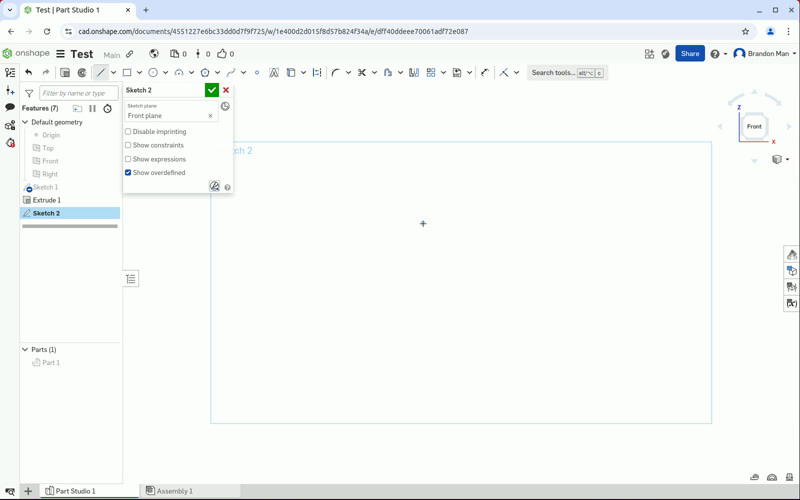
key_down(shift)
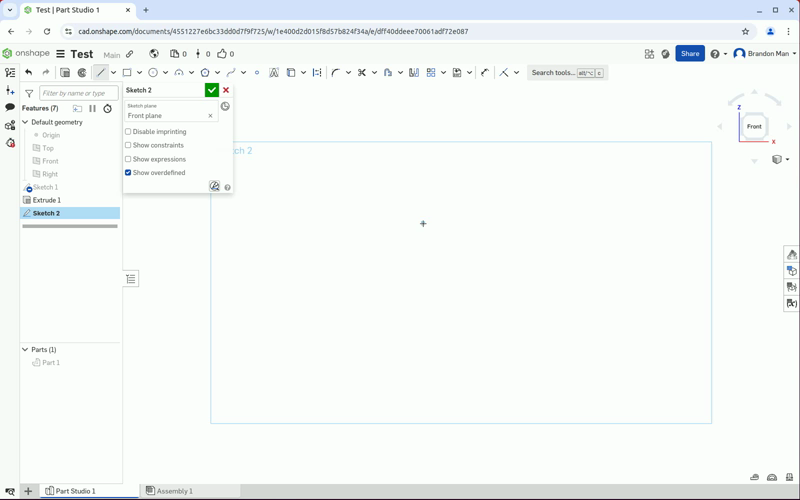
mouse_move(453, 223)
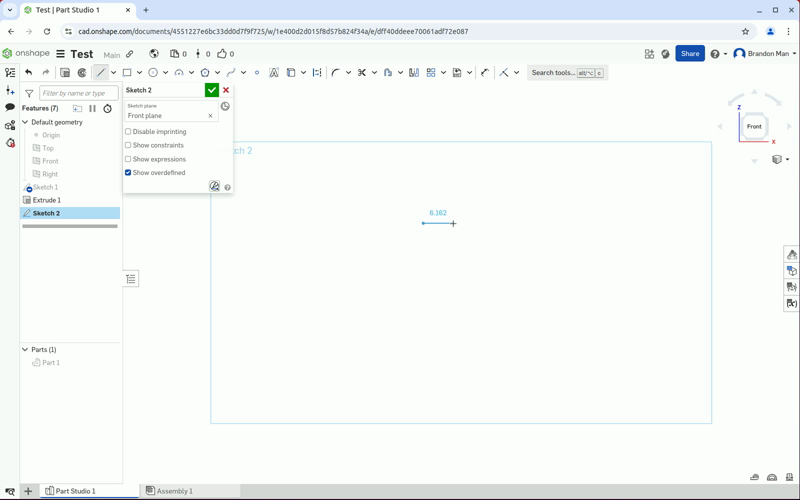
mouse_move(461, 223)
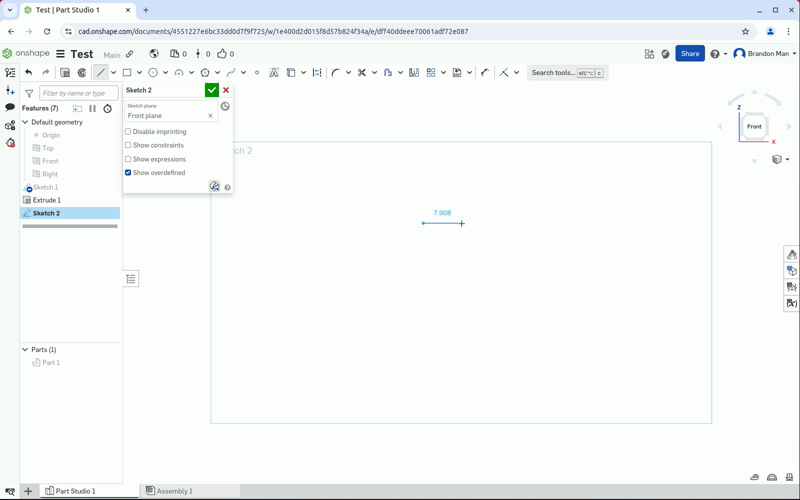
click(461, 223)
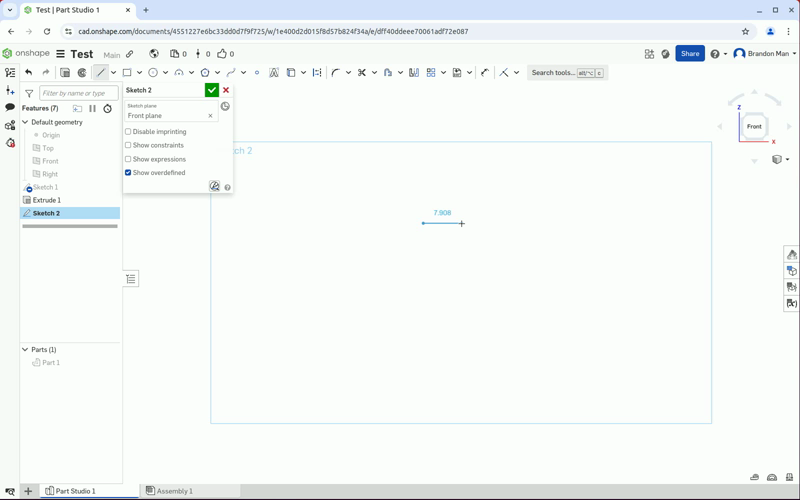
key_up(shift)
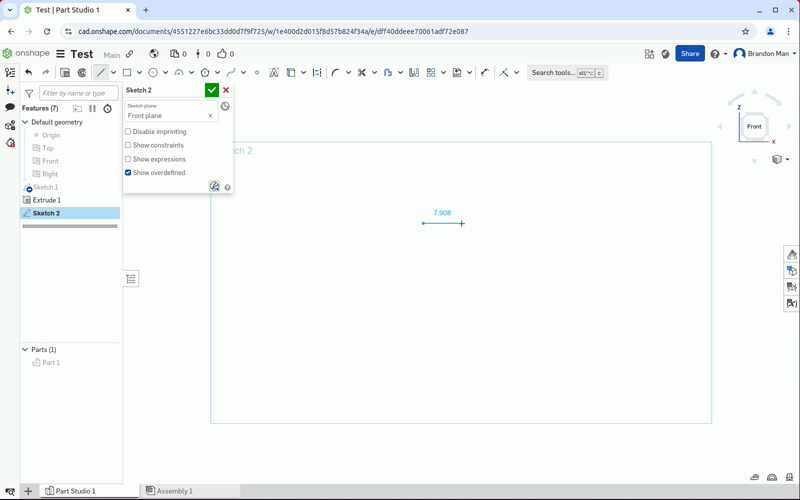
key_down(shift)
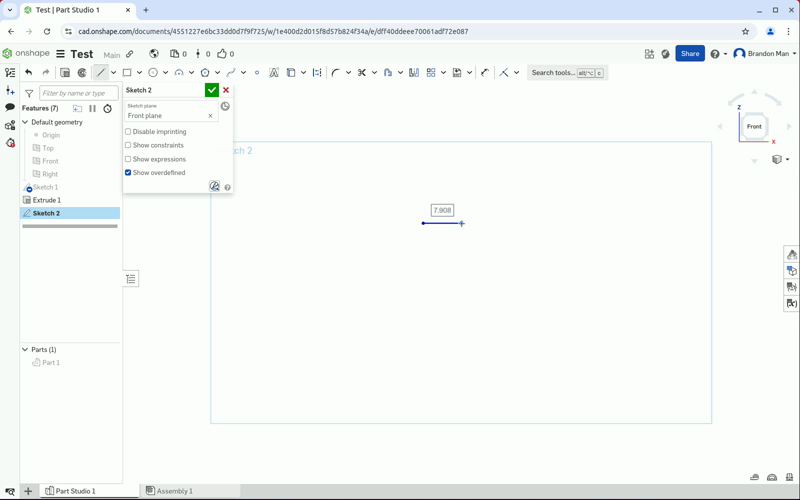
mouse_move(491, 223)
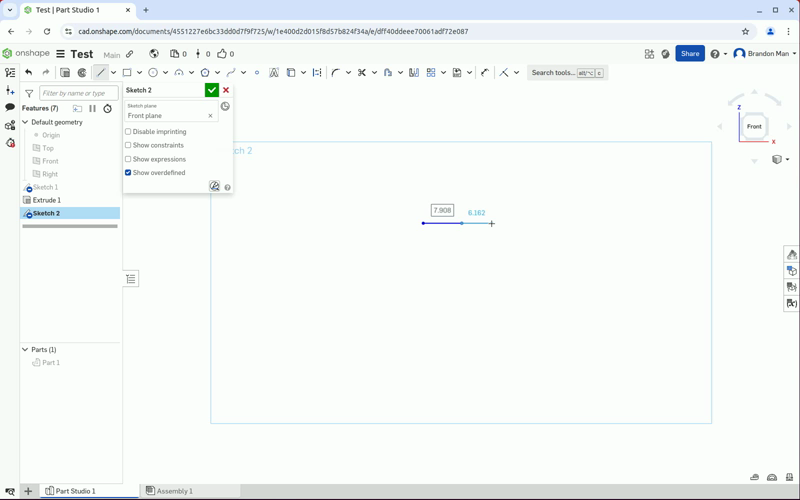
mouse_move(461, 184)
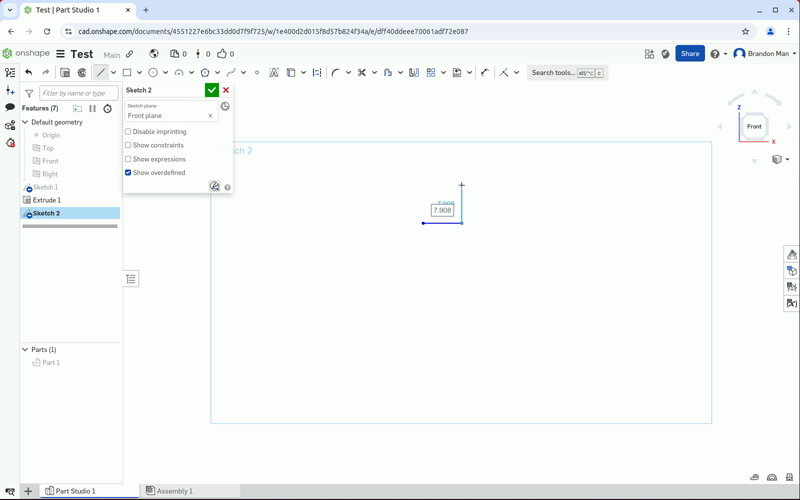
click(461, 184)
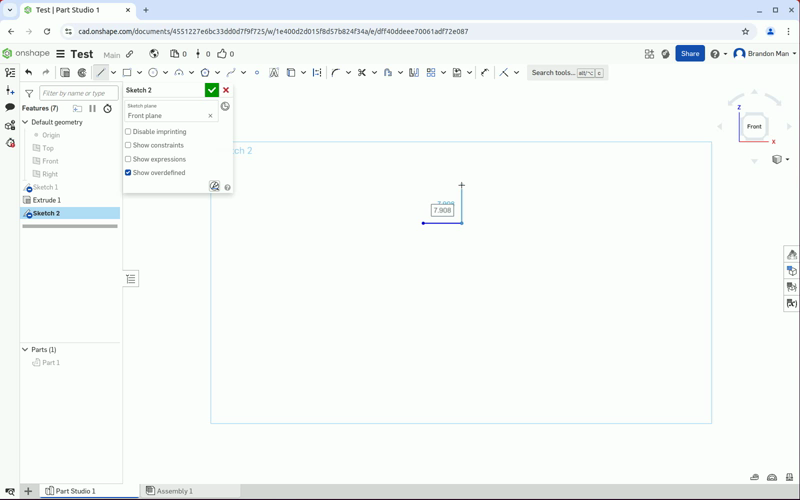
key_up(shift)
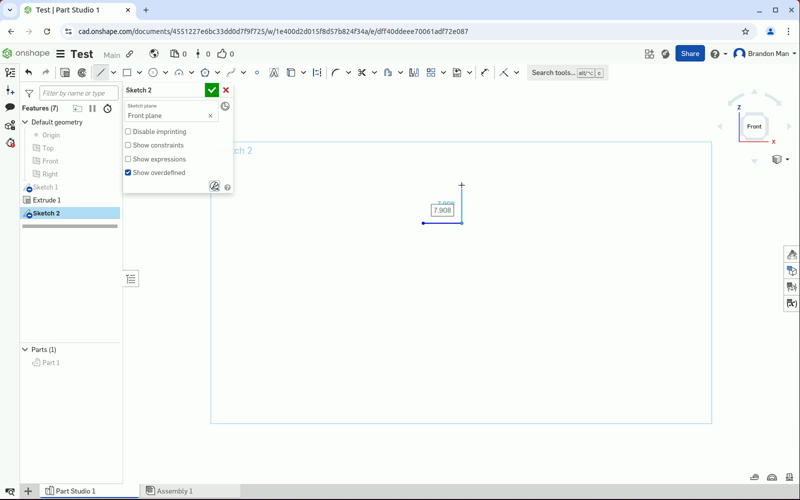
key_down(shift)
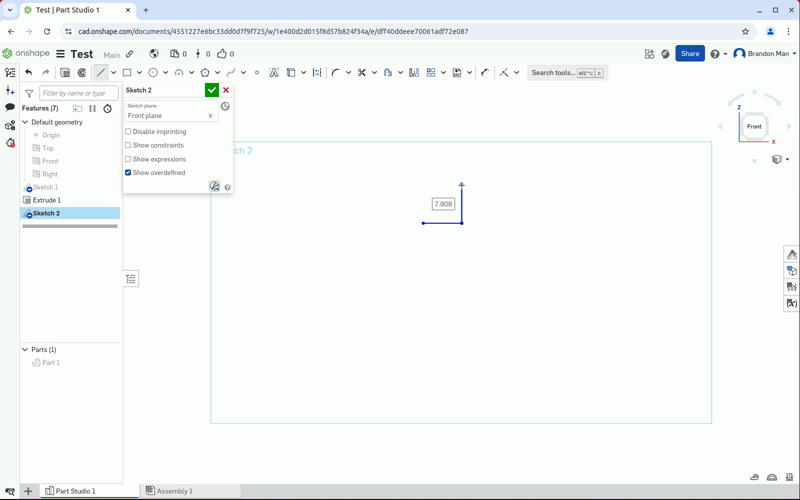
mouse_move(491, 184)
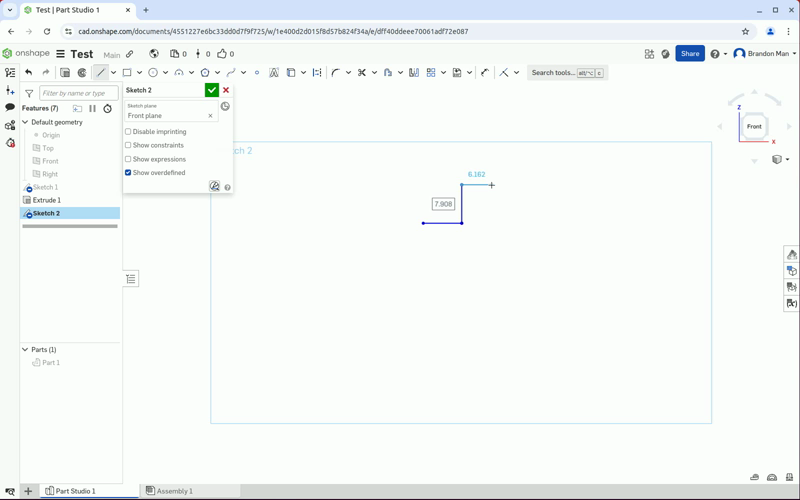
mouse_move(423, 184)
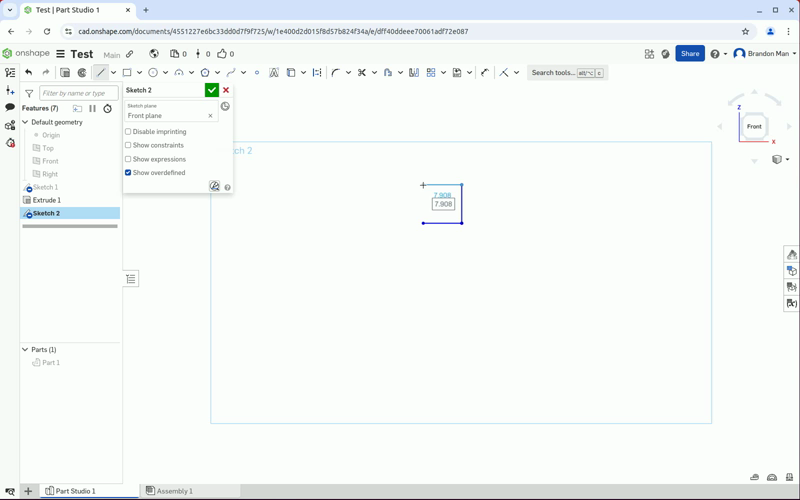
click(423, 184)
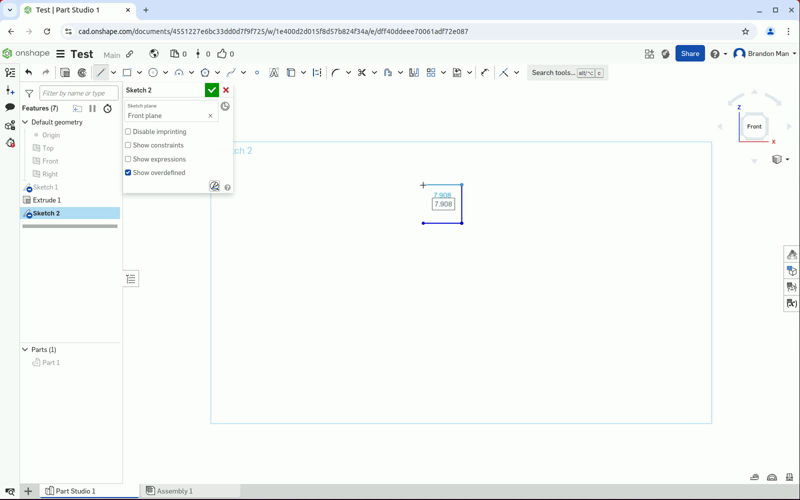
key_up(shift)
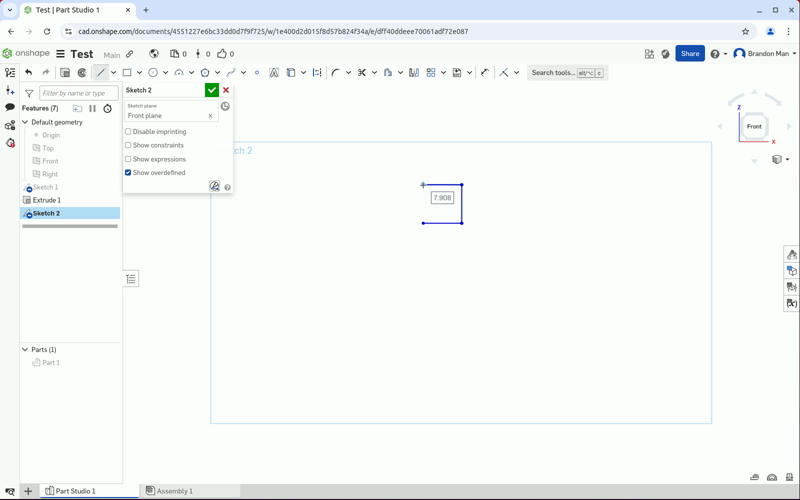
mouse_move(453, 184)
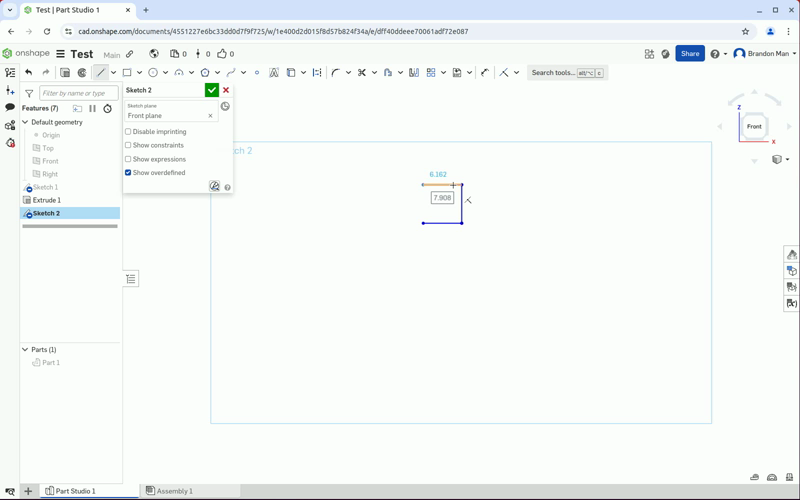
key_down(shift)
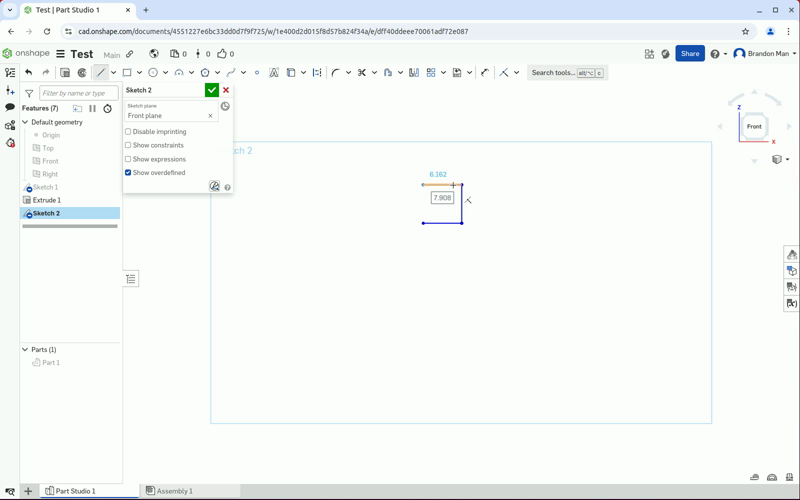
mouse_move(423, 223)
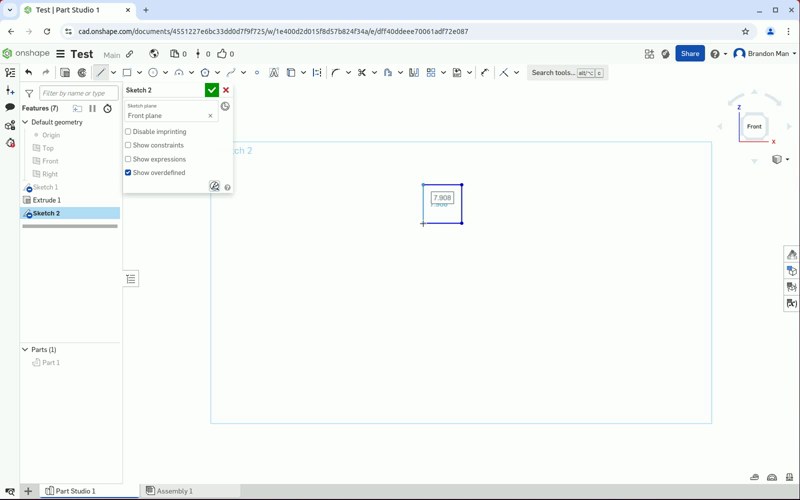
key_up(shift)
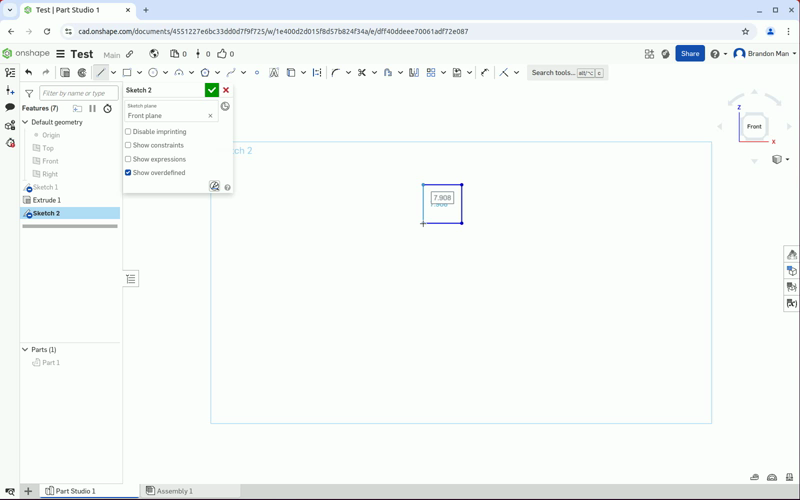
click(423, 223)
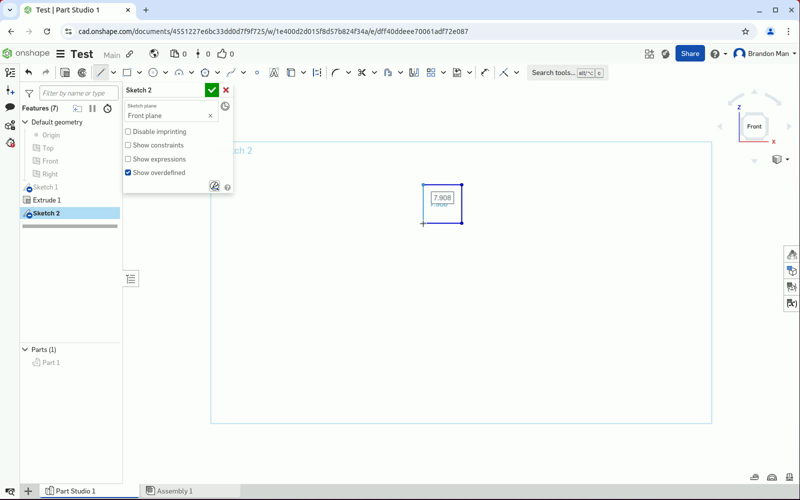
key(esc)
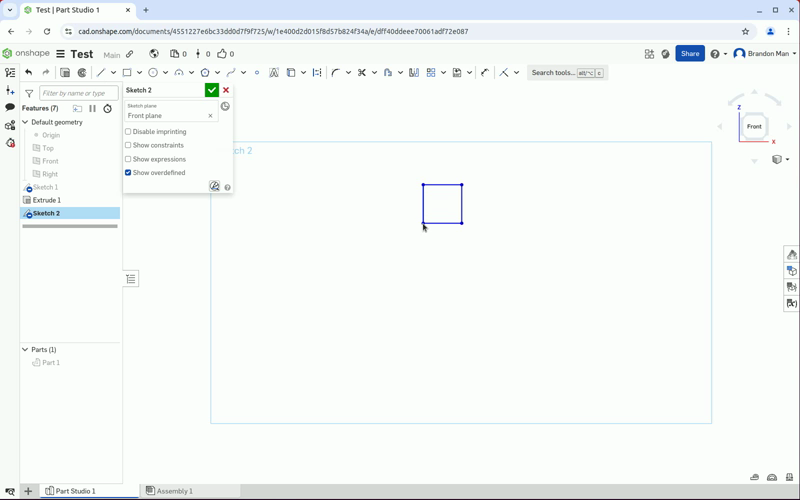
mouse_move(428, 189)
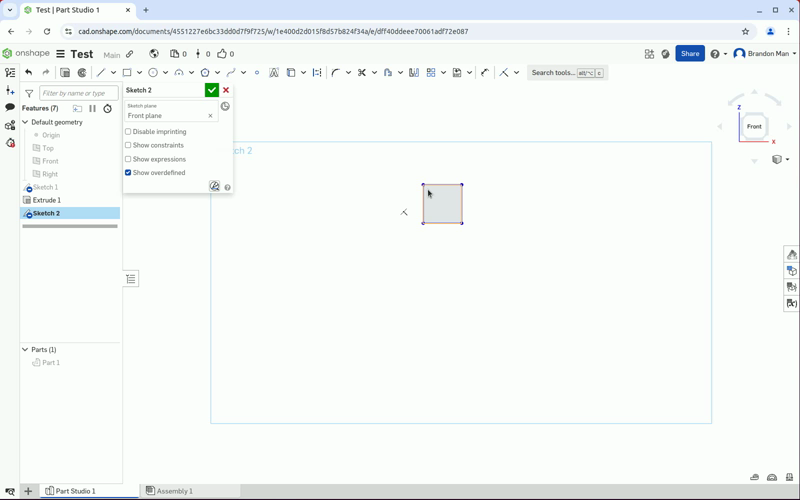
scroll(6)
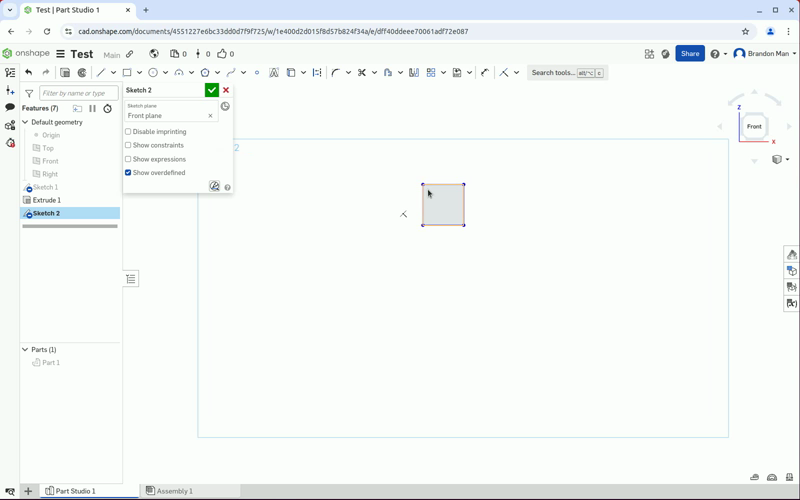
scroll(6)
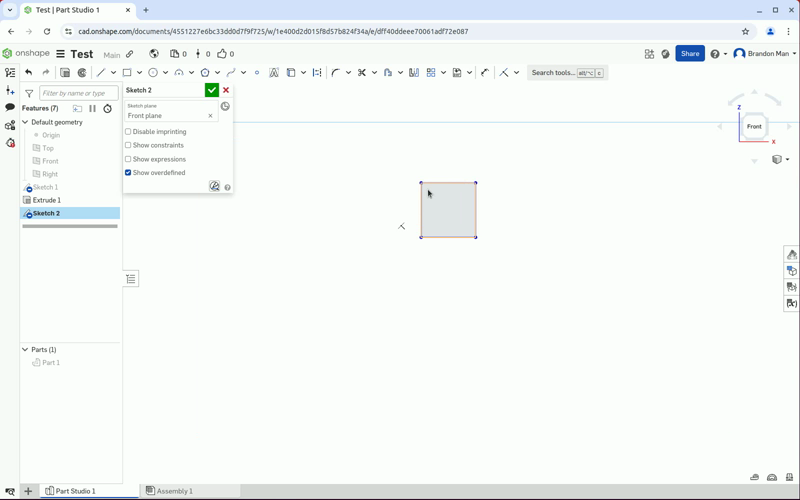
scroll(6)
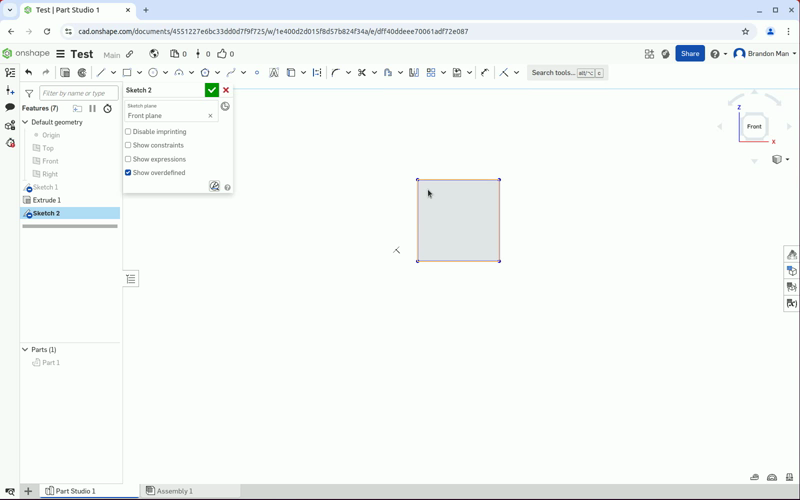
scroll(6)
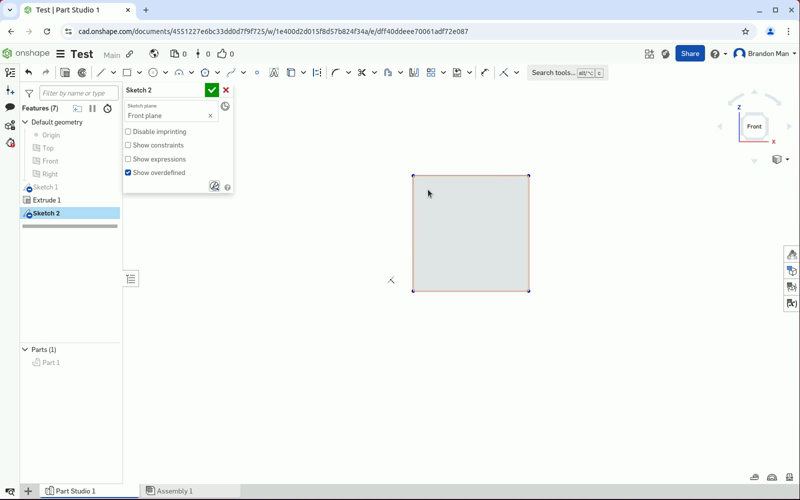
scroll(6)
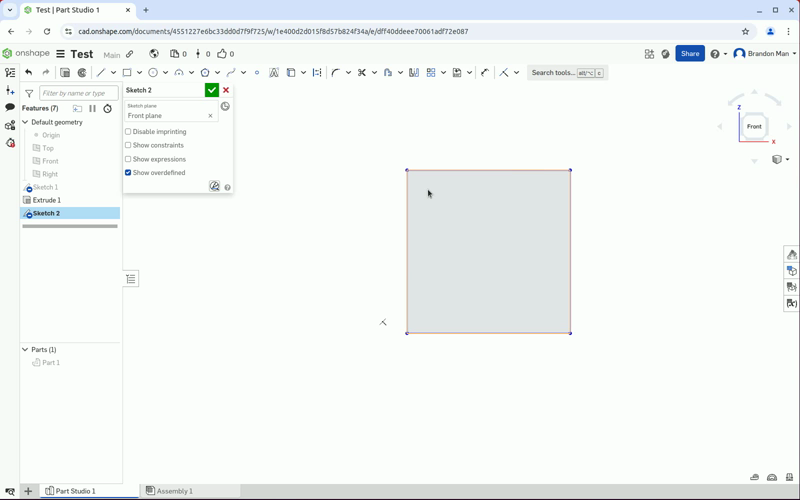
scroll(6)
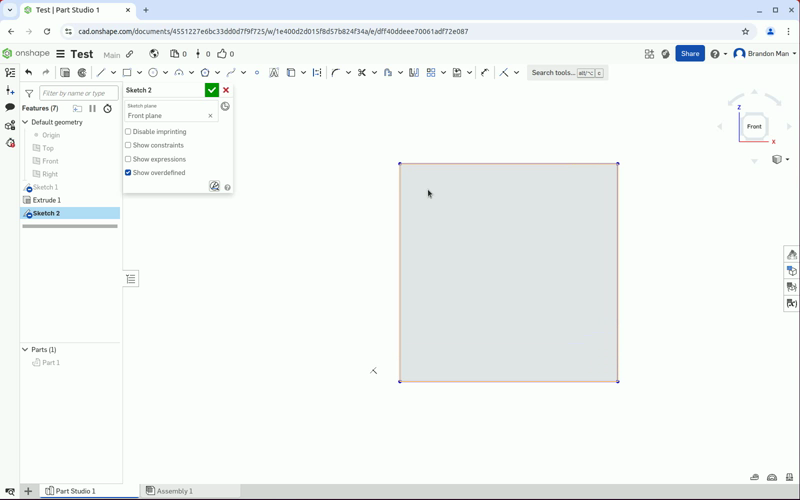
scroll(6)
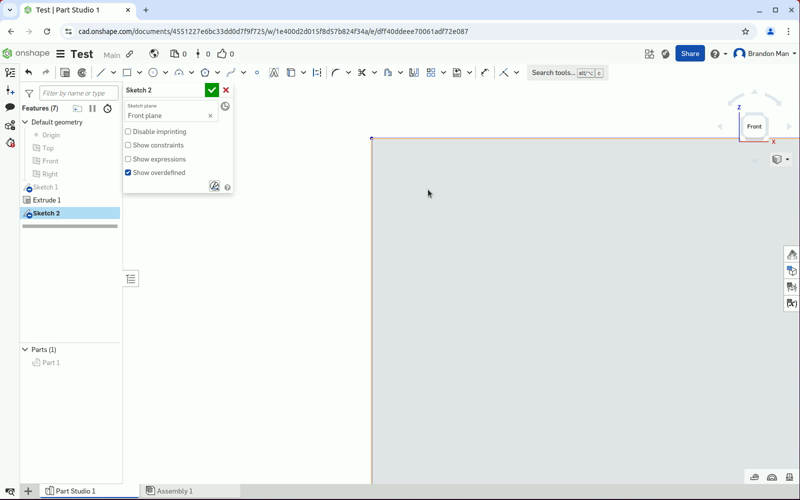
click(428, 189)
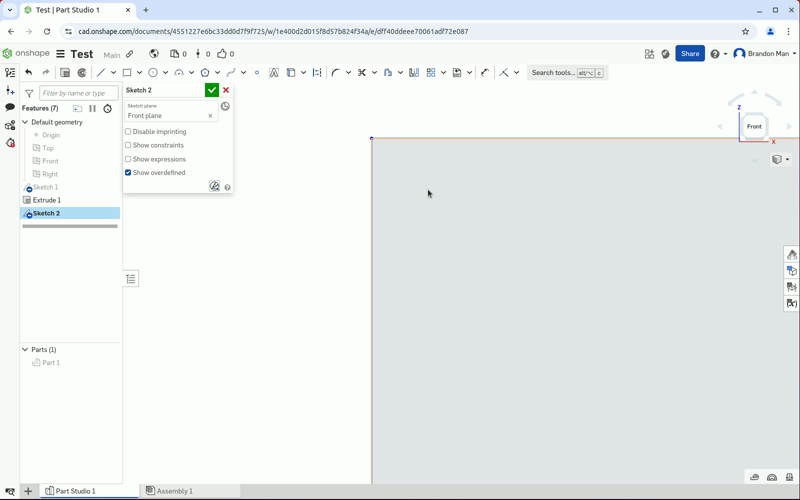
scroll(-6)
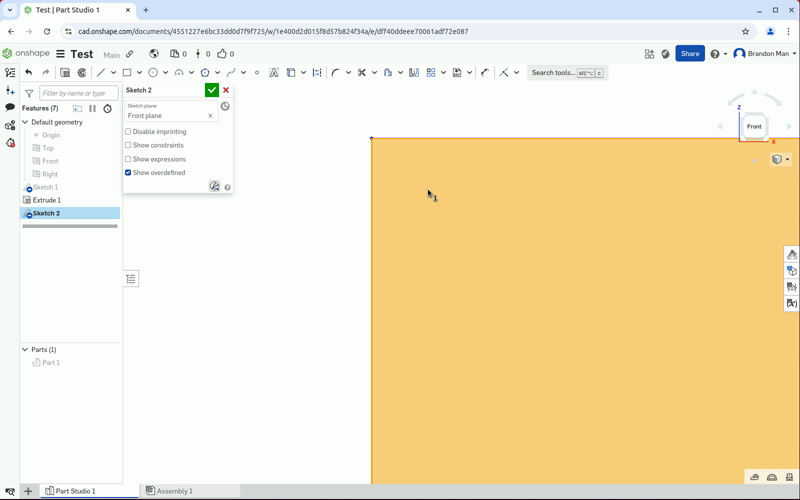
scroll(-6)
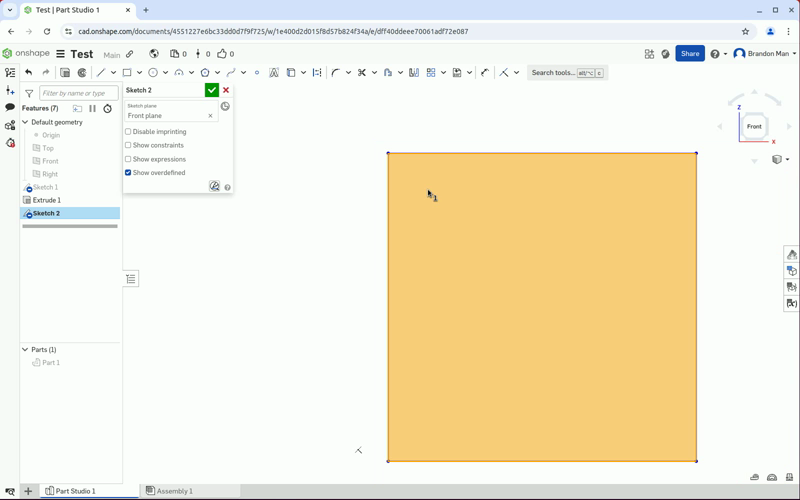
scroll(-6)
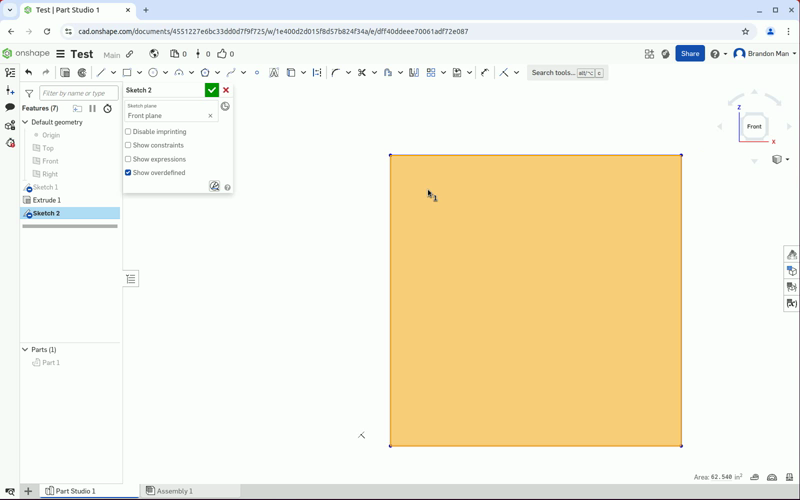
scroll(-6)
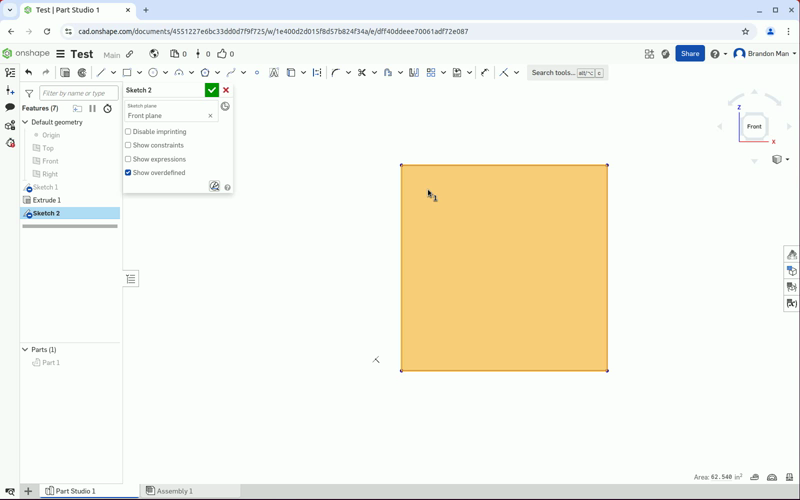
scroll(-6)
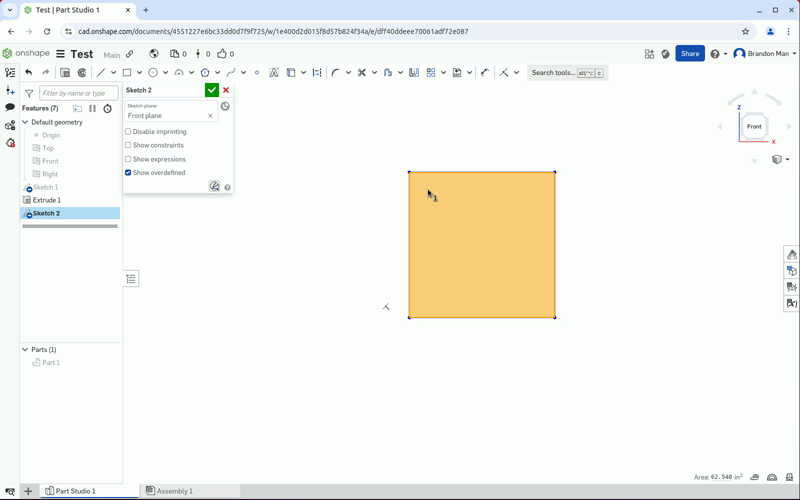
scroll(-6)
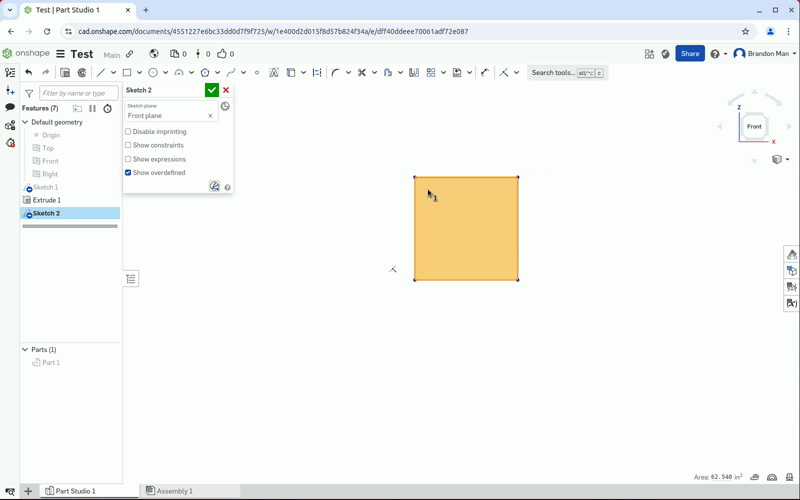
scroll(-6)
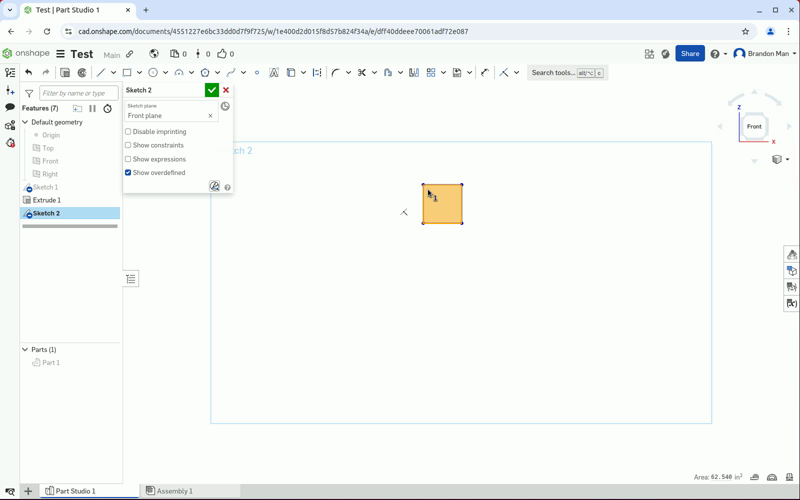
mouse_move(73, 352)
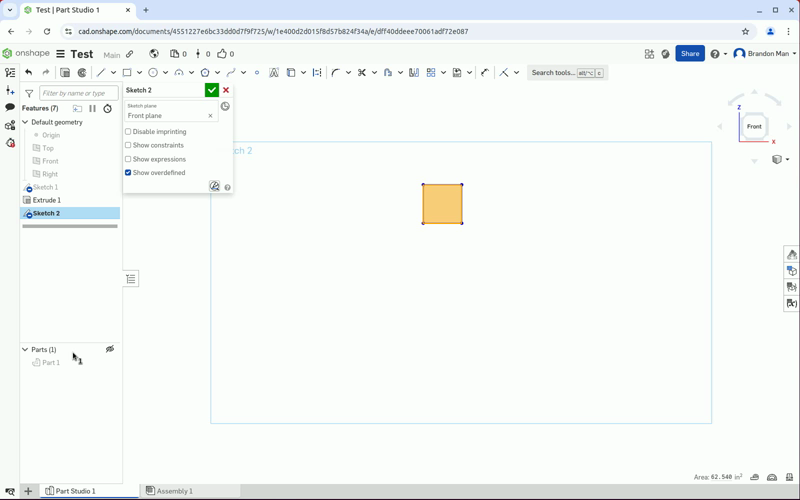
key(shift+y)
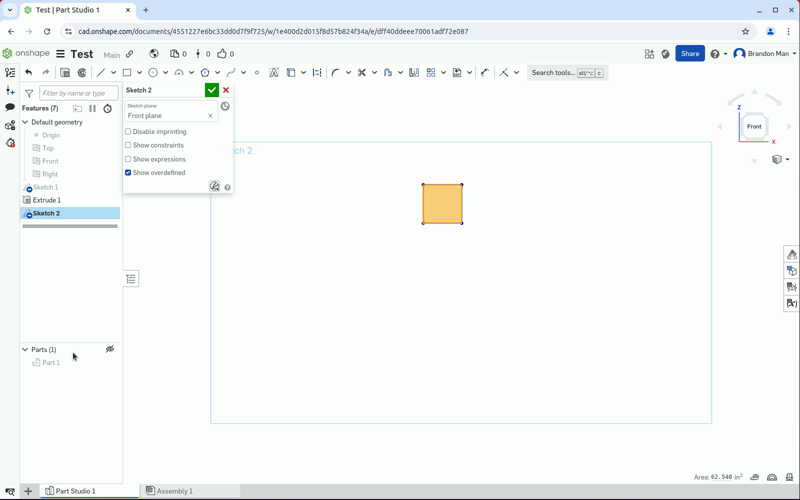
key(shift+e)
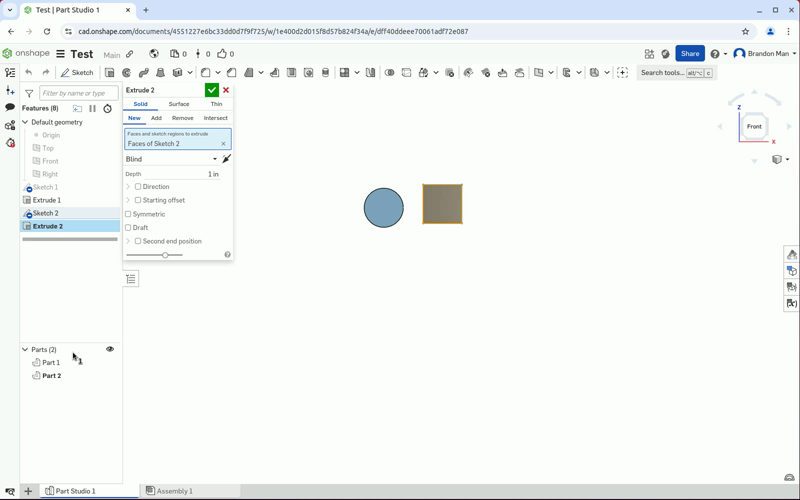
mouse_move(143, 106)
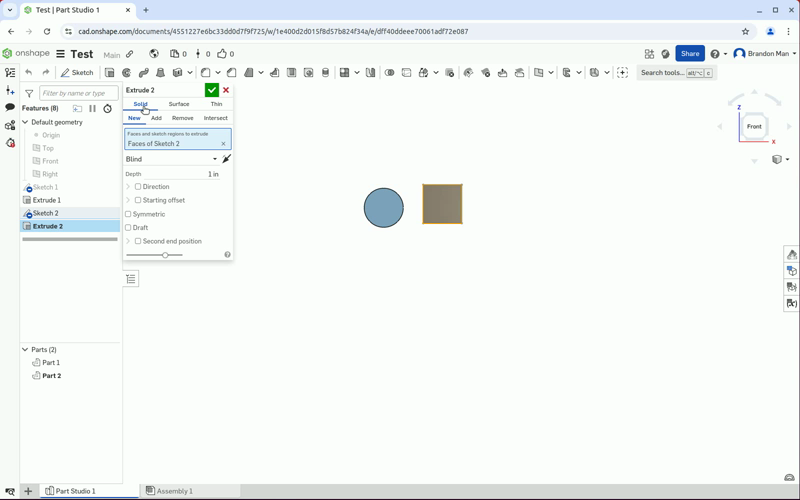
click(143, 106)
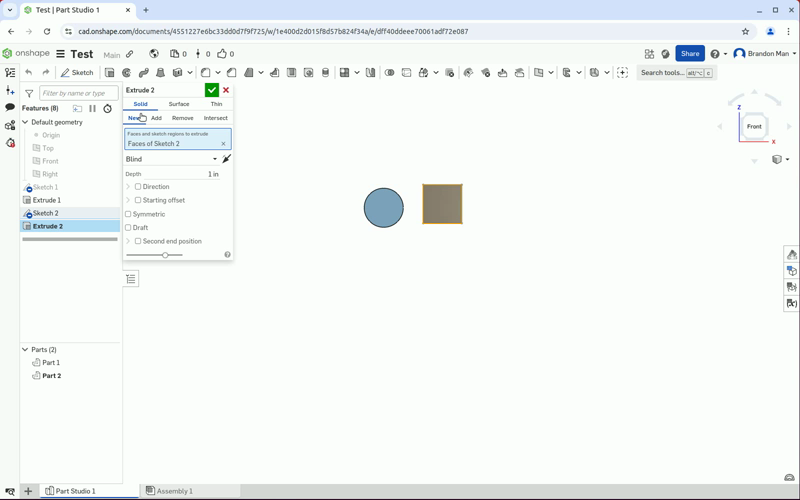
mouse_move(137, 120)
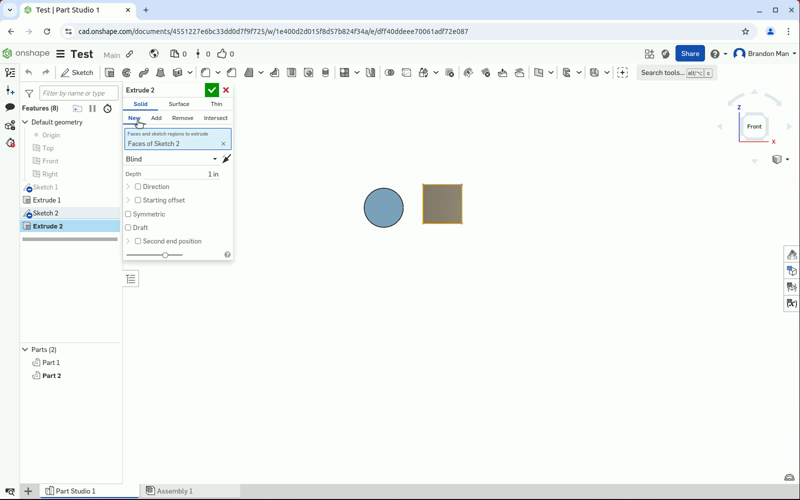
click(137, 120)
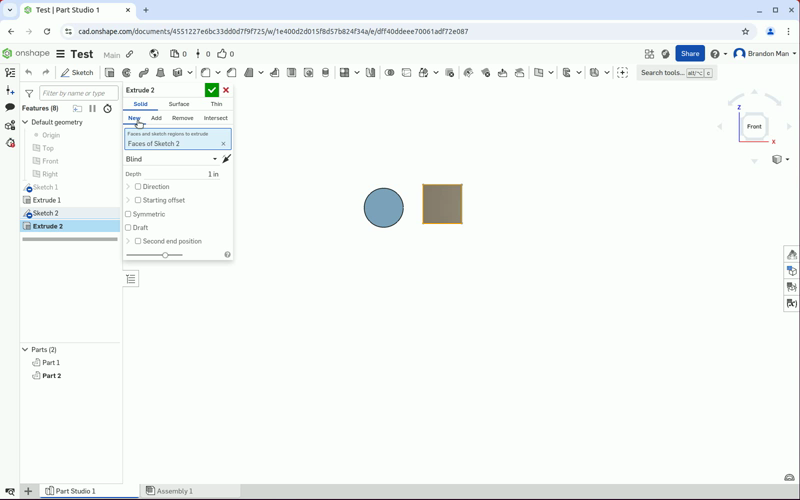
key(tab, 4)
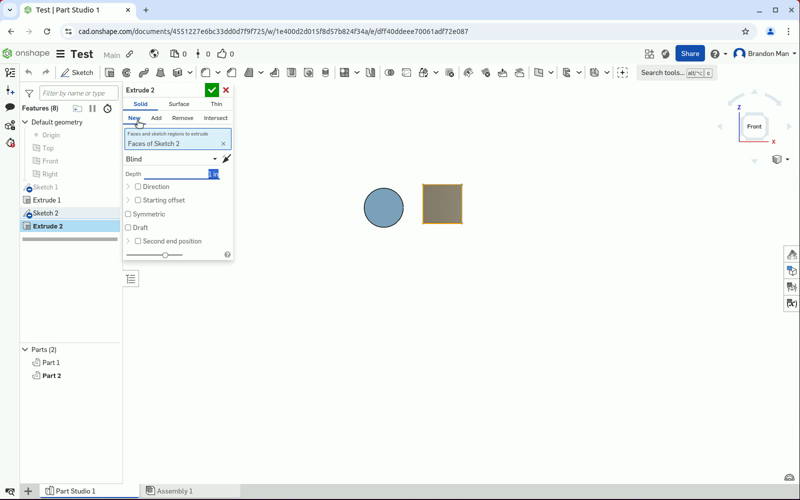
text(23.108)
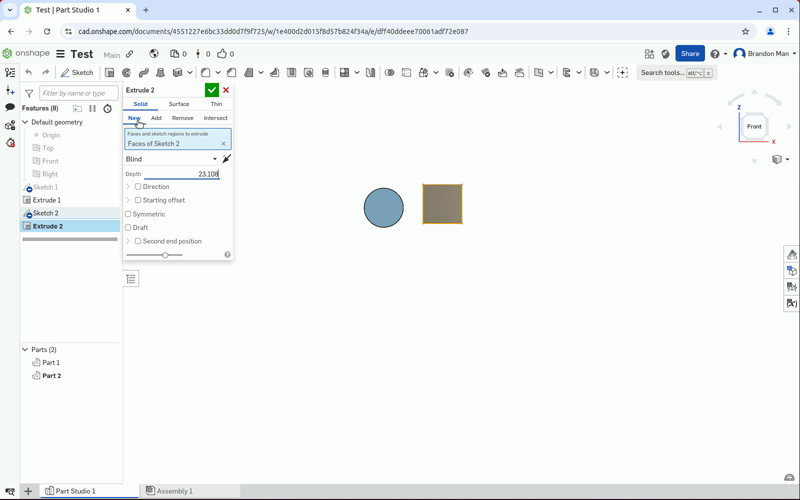
key(enter)
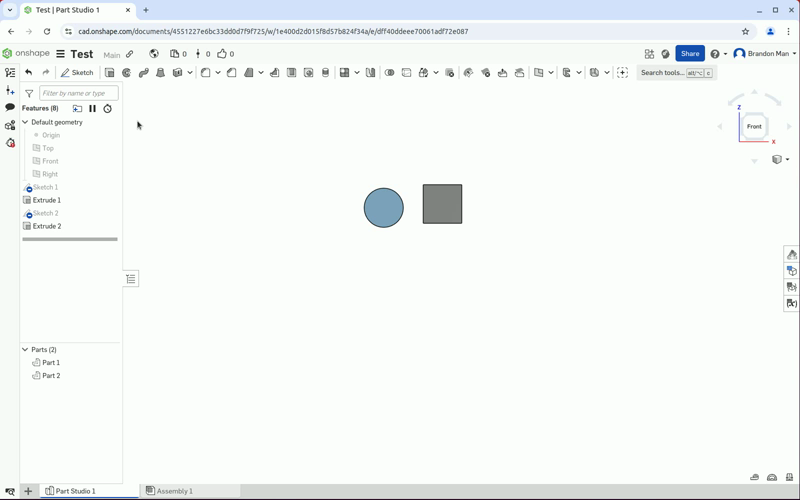
key(shift+h)
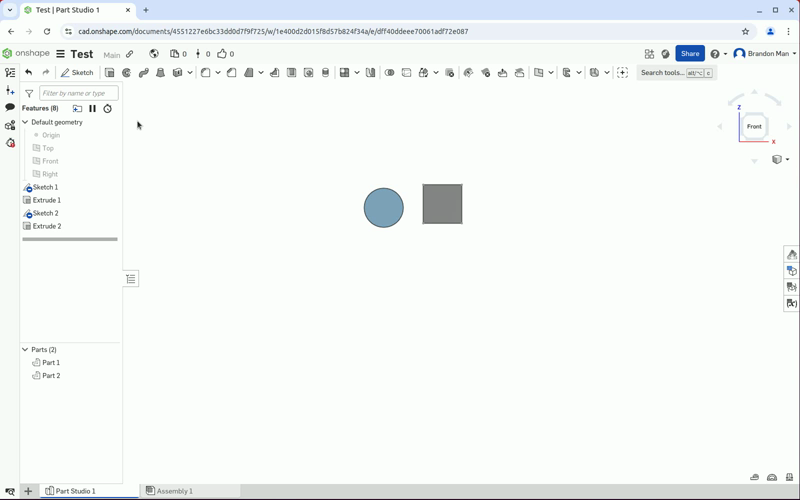
key(shift+h)
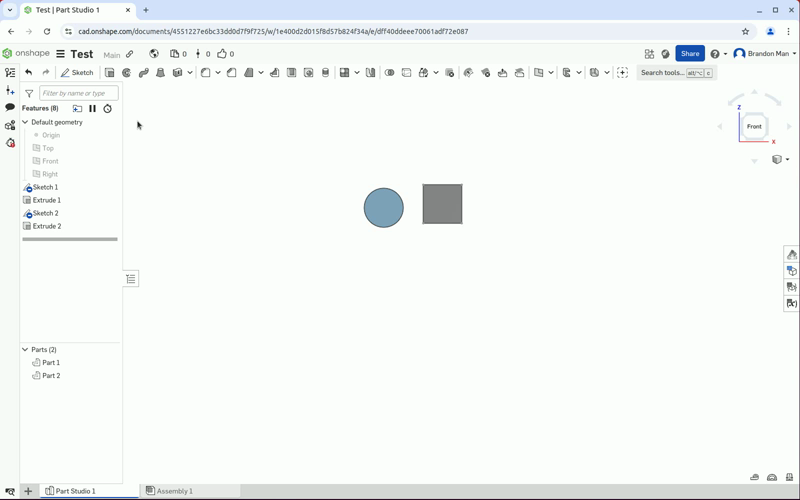
key(shift+7)
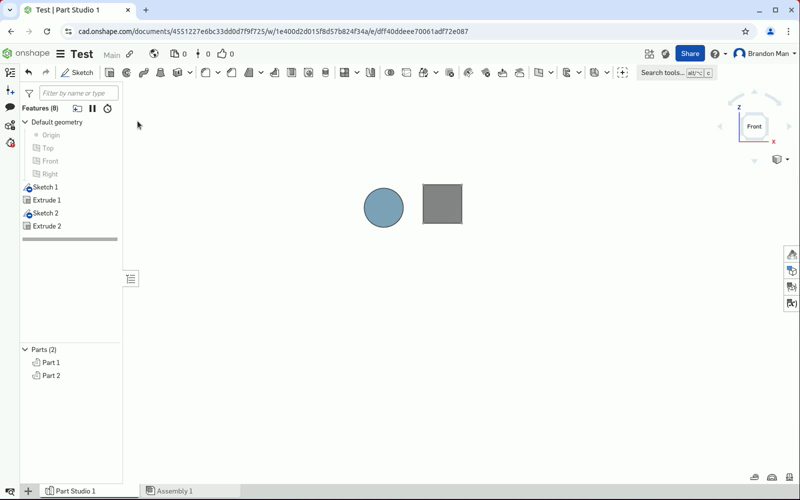
key(left, 2)
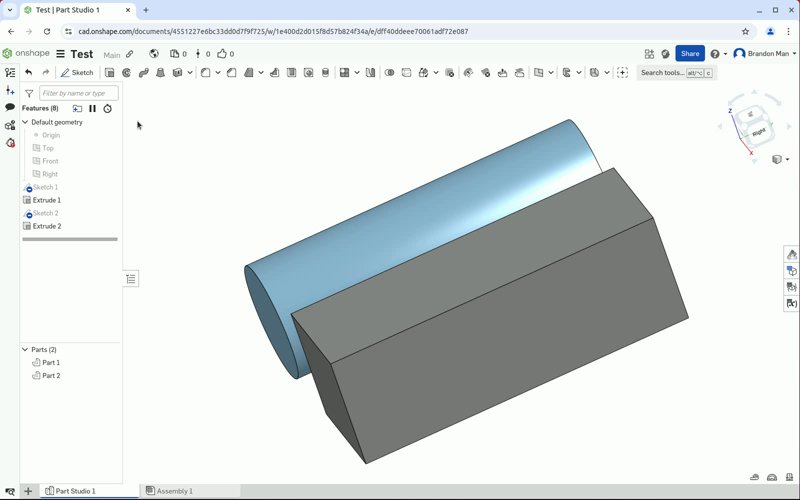
key(down, 2)
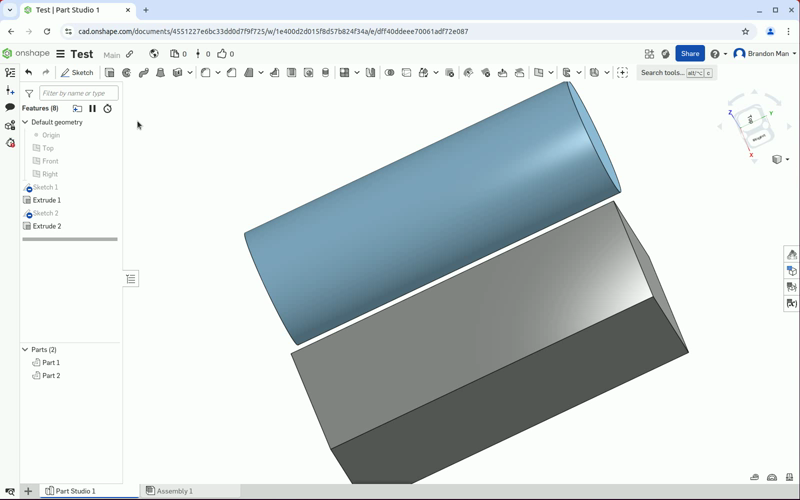
key(up, 2)
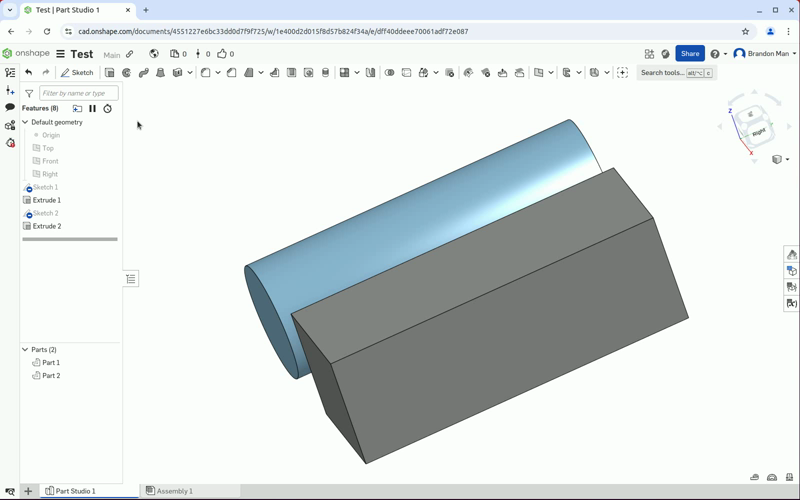
key(right, 2)
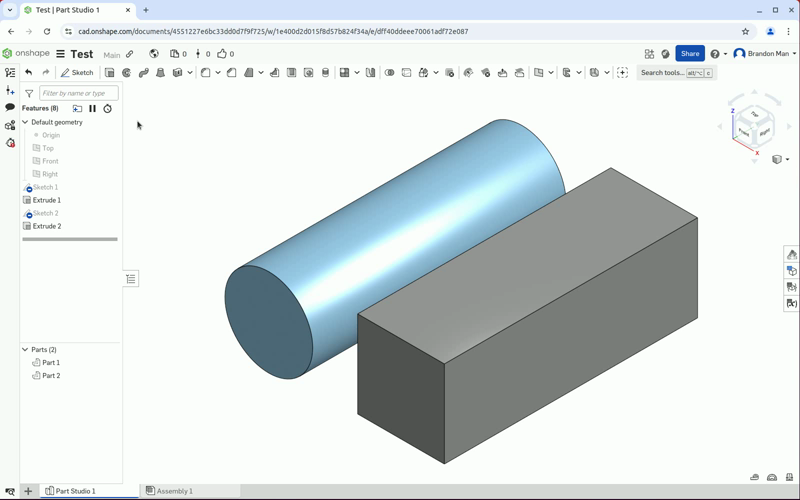
mouse_move(73, 189)
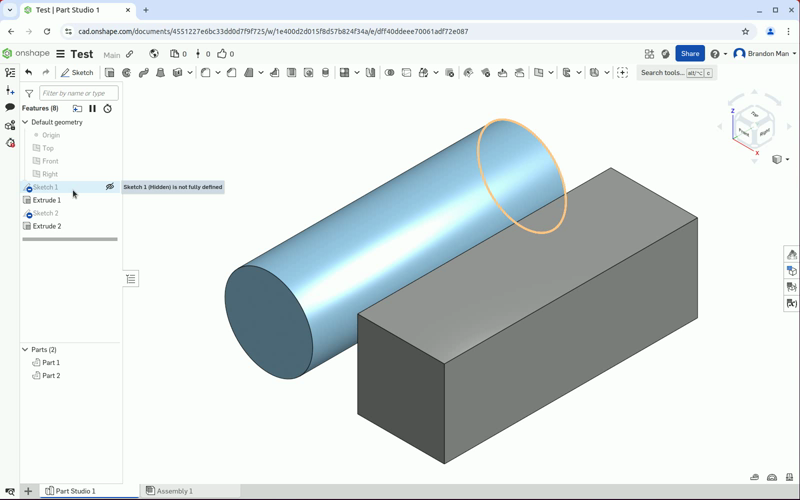
click(73, 189)